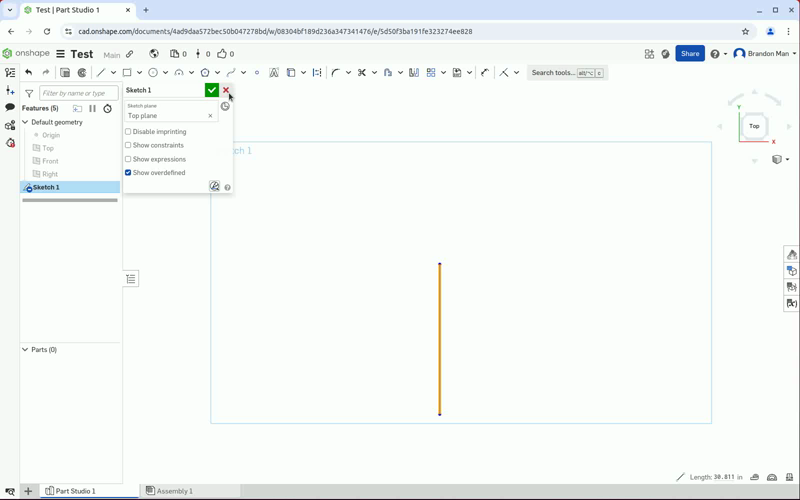
key(shift+h)
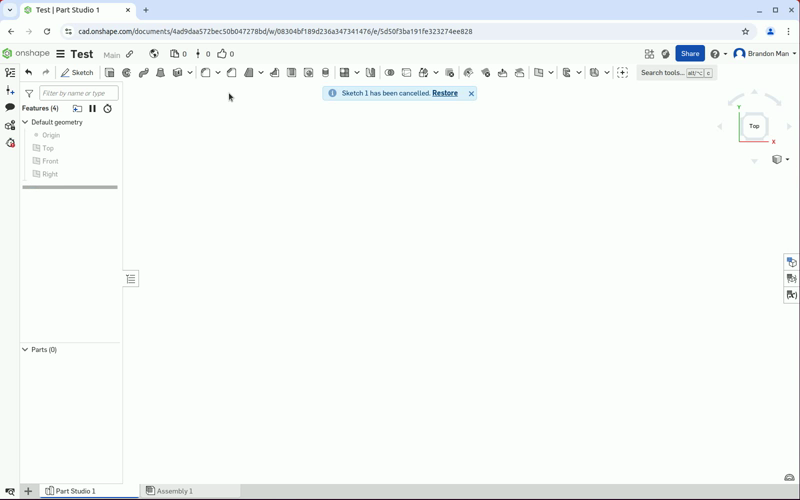
mouse_move(73, 352)
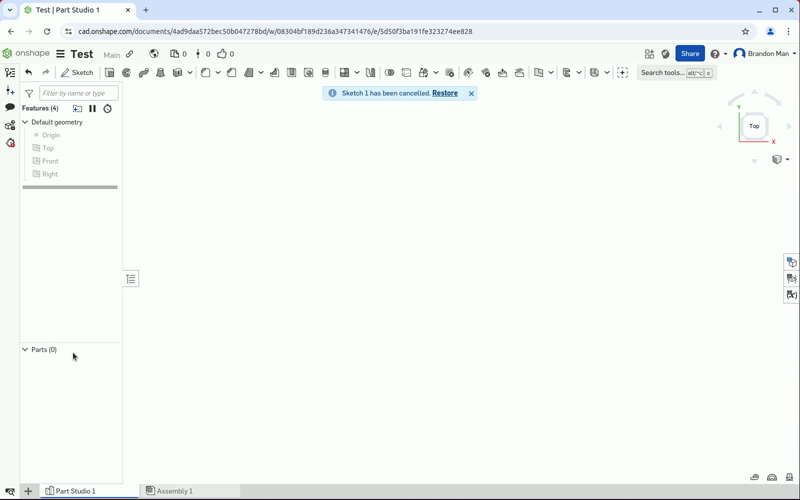
key(y)
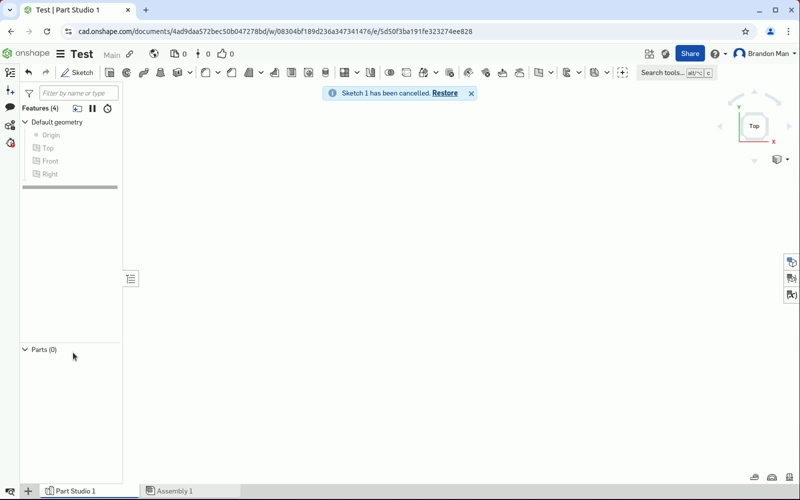
key(shift+p)
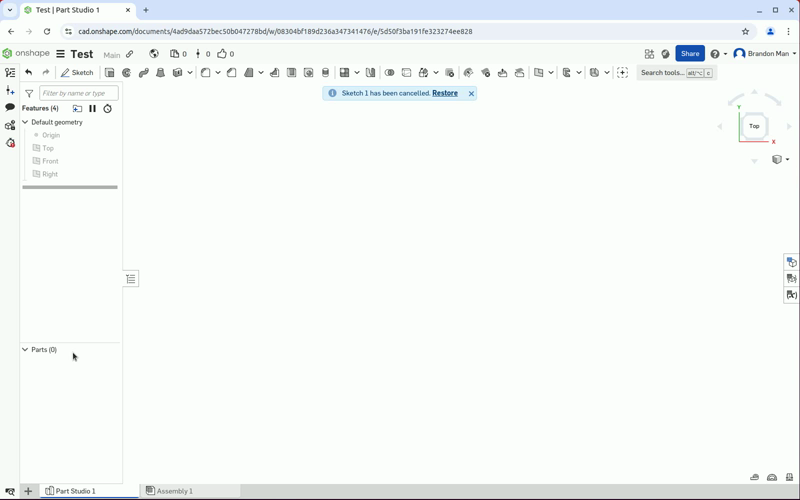
key(space)
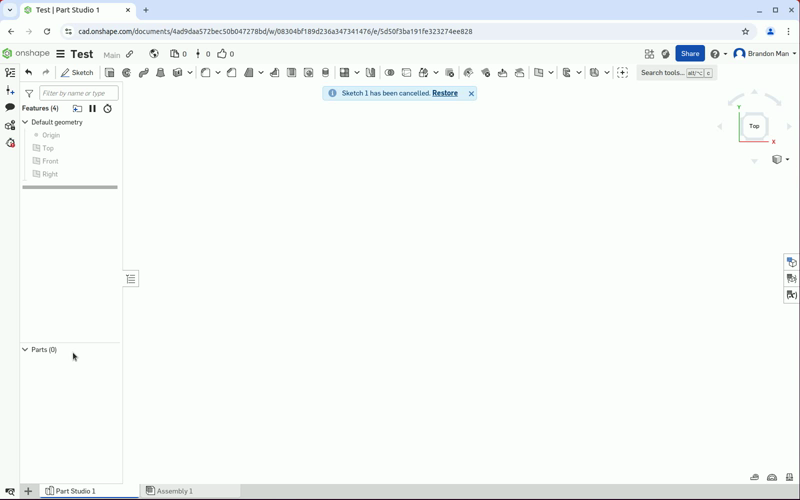
key_down(shift)
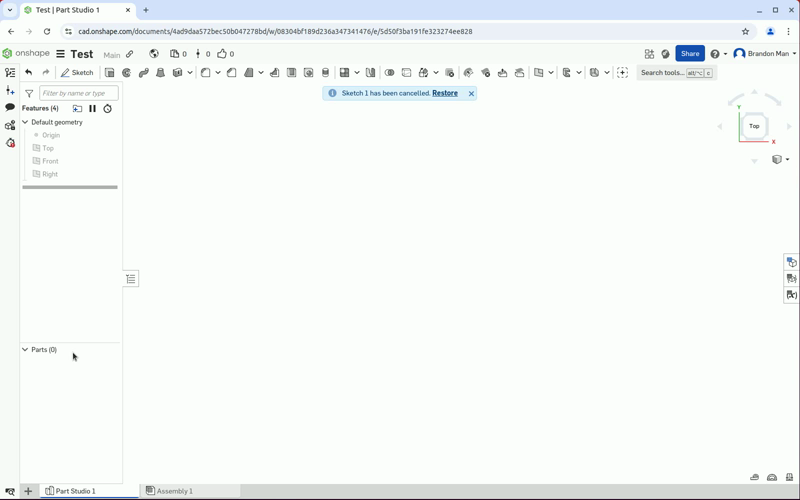
key(up)
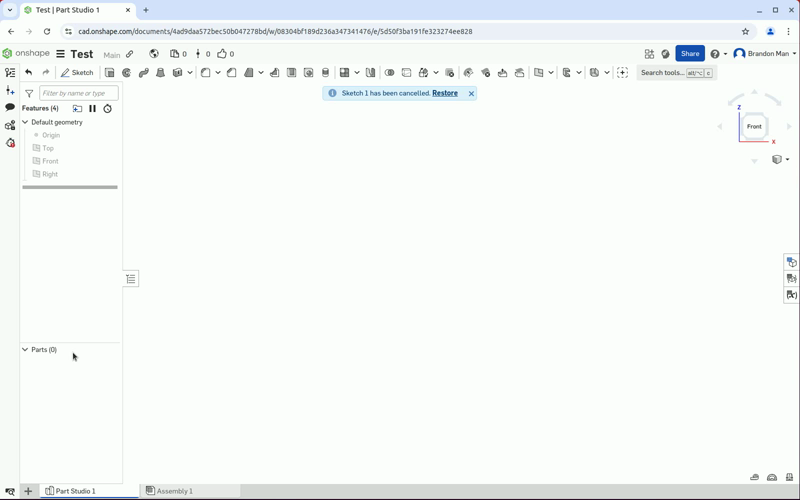
key_up(shift)
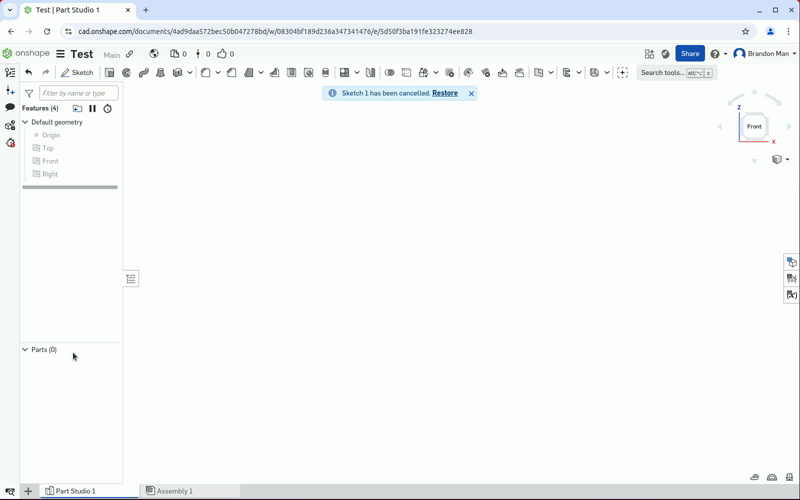
mouse_move(73, 352)
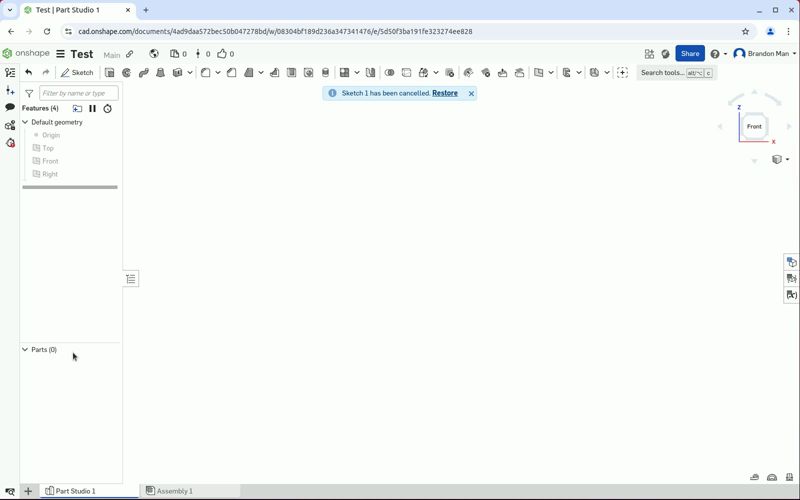
key(shift+y)
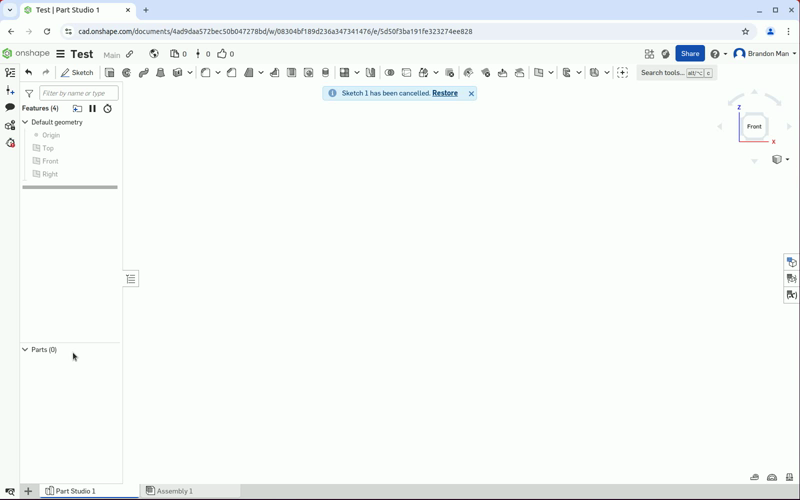
key(shift+s)
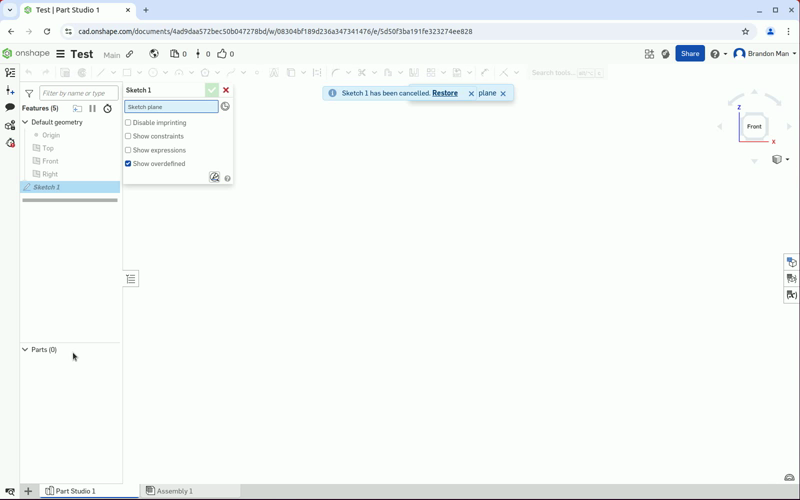
mouse_move(73, 163)
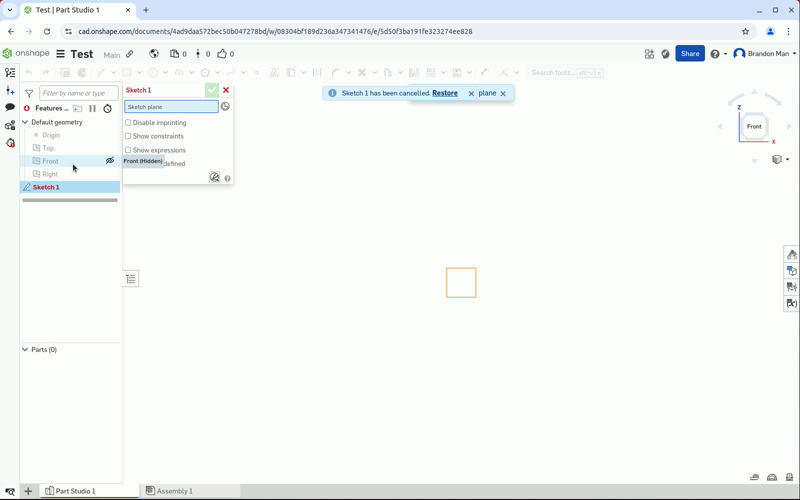
click(73, 163)
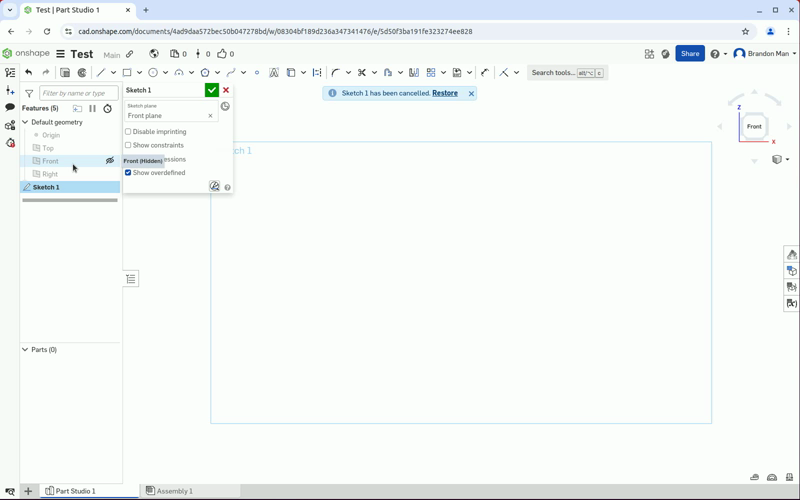
mouse_move(73, 352)
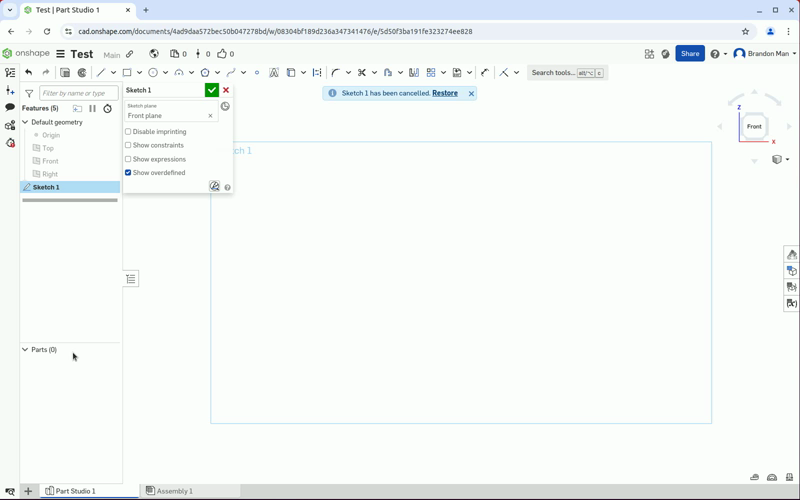
key(y)
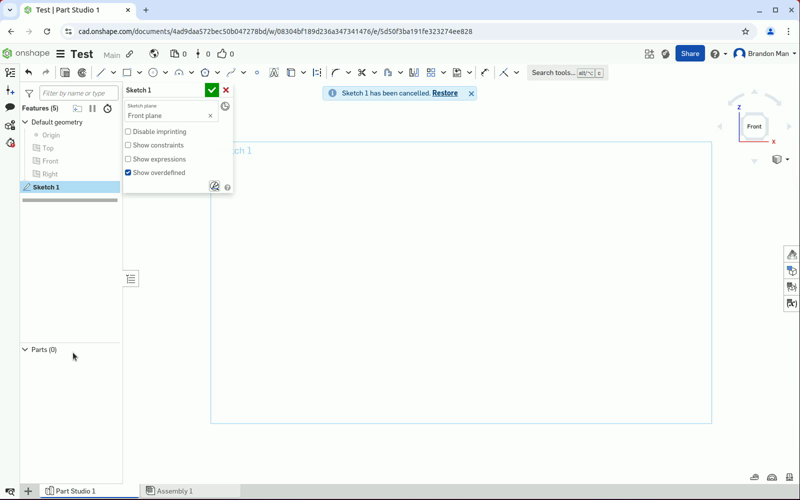
key(l)
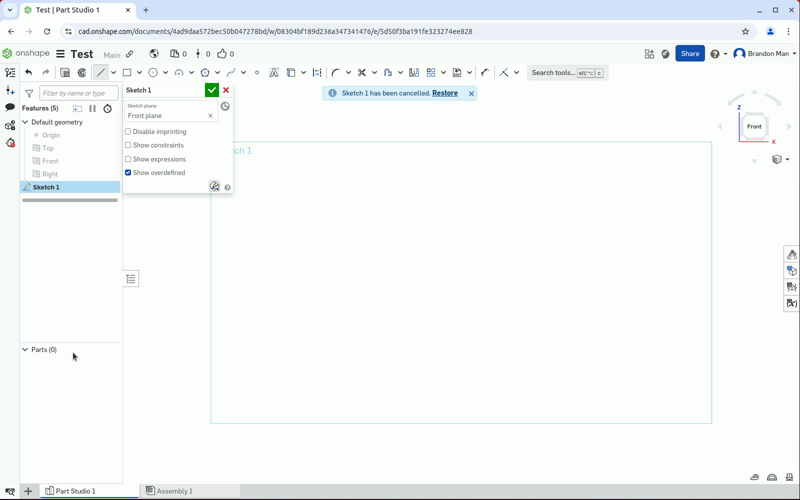
key_down(shift)
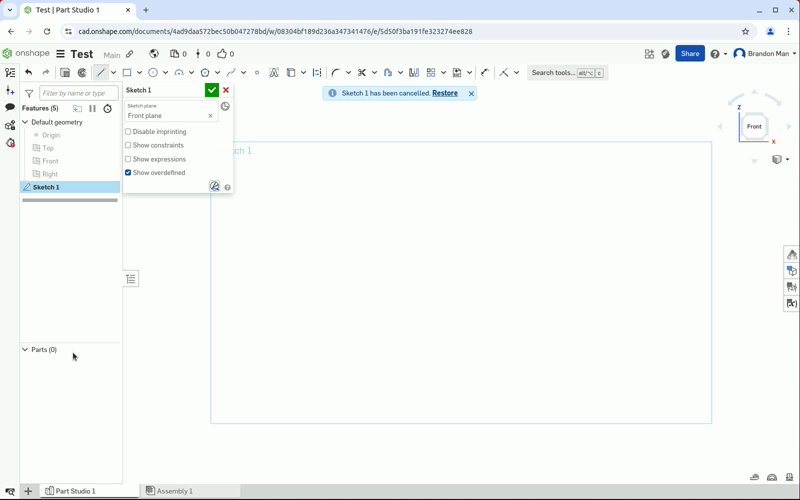
mouse_move(356, 380)
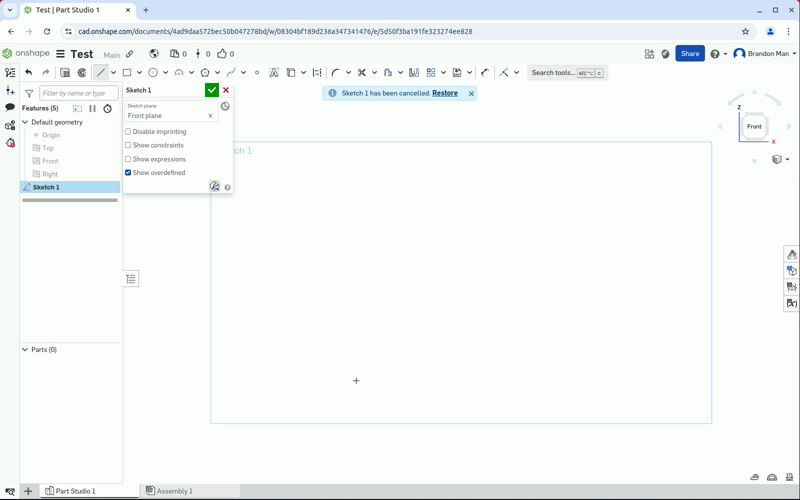
click(356, 380)
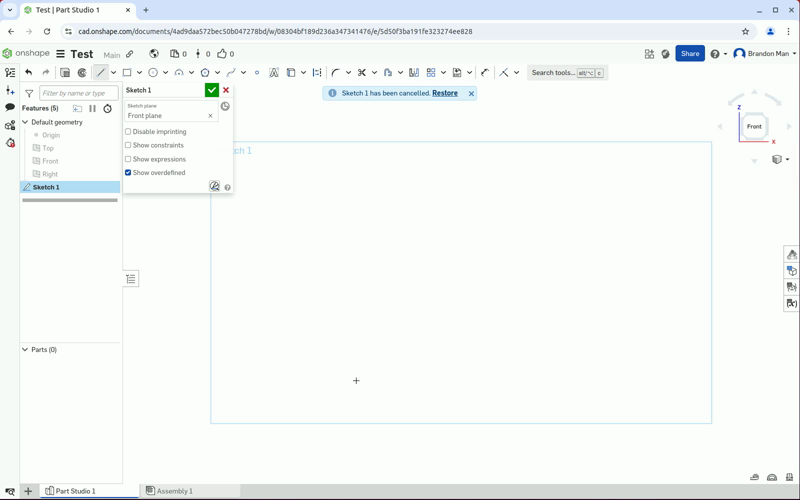
key_up(shift)
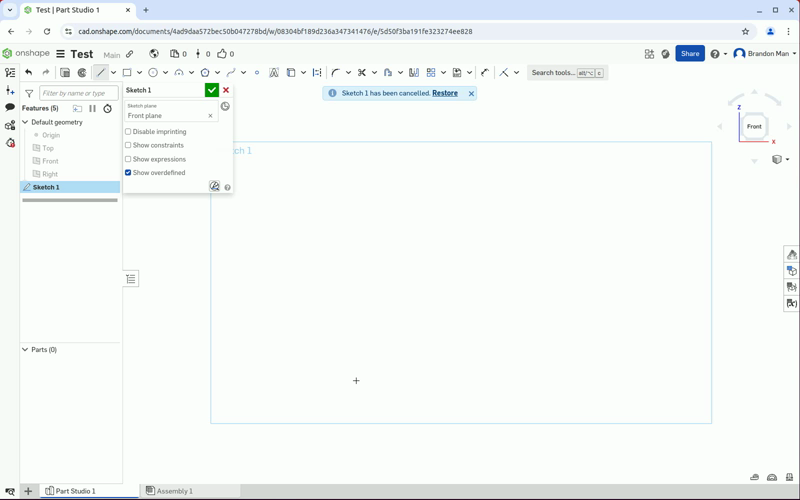
key_down(shift)
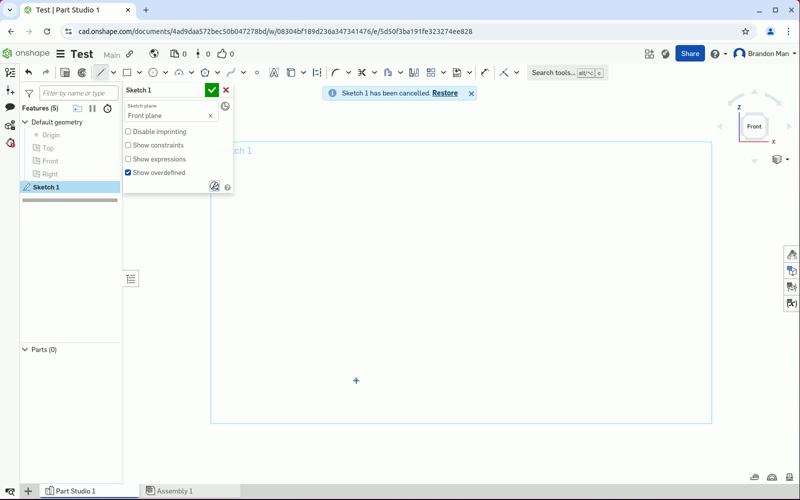
mouse_move(572, 380)
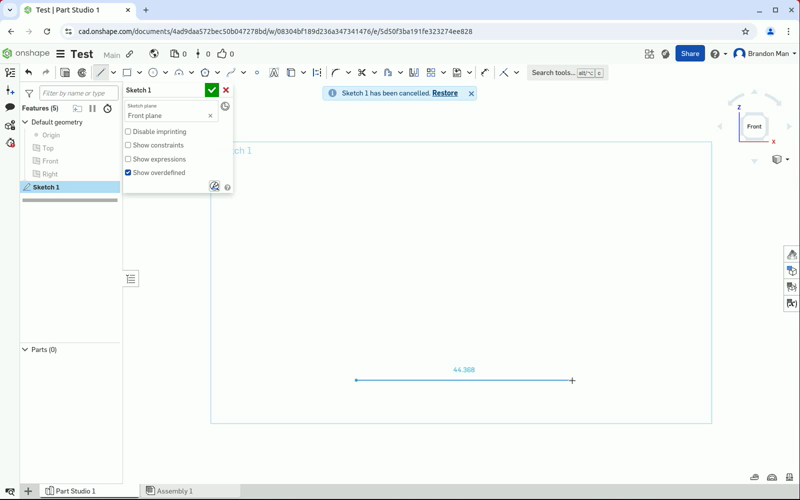
click(572, 380)
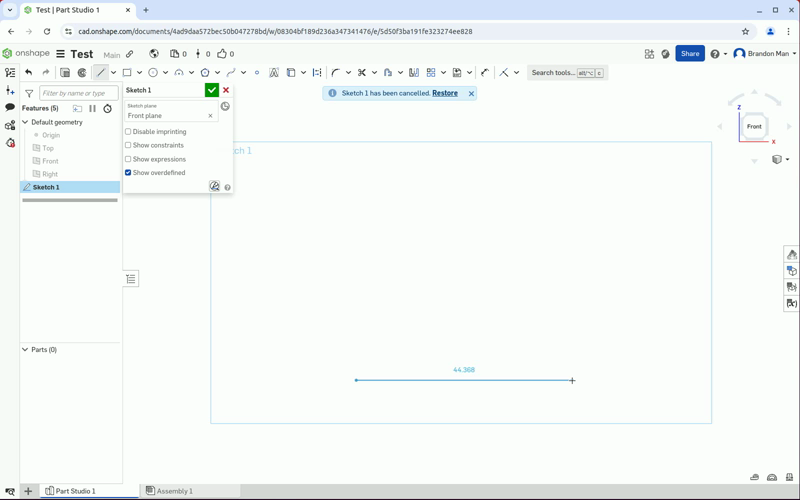
key_up(shift)
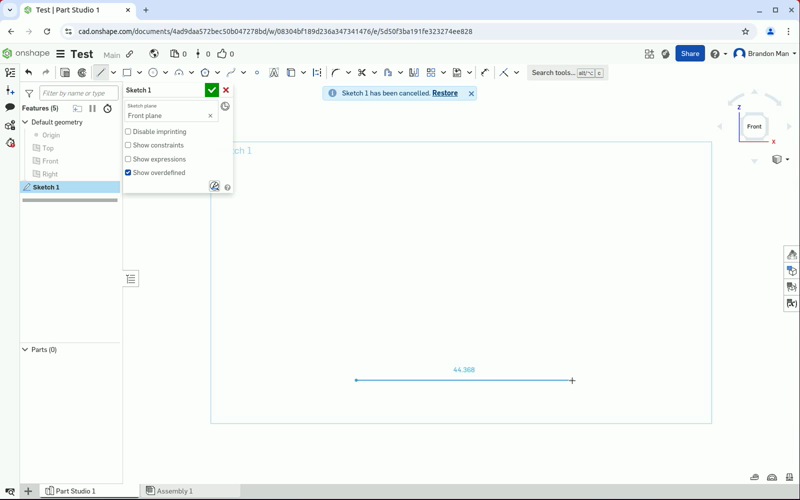
key_down(shift)
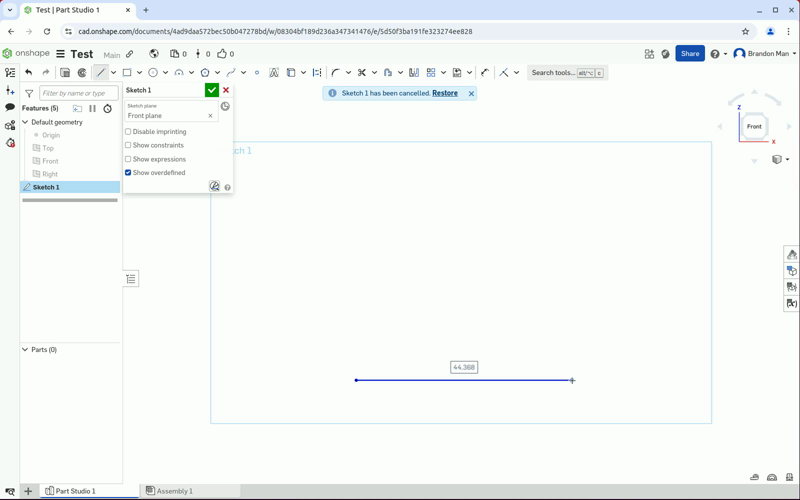
mouse_move(572, 177)
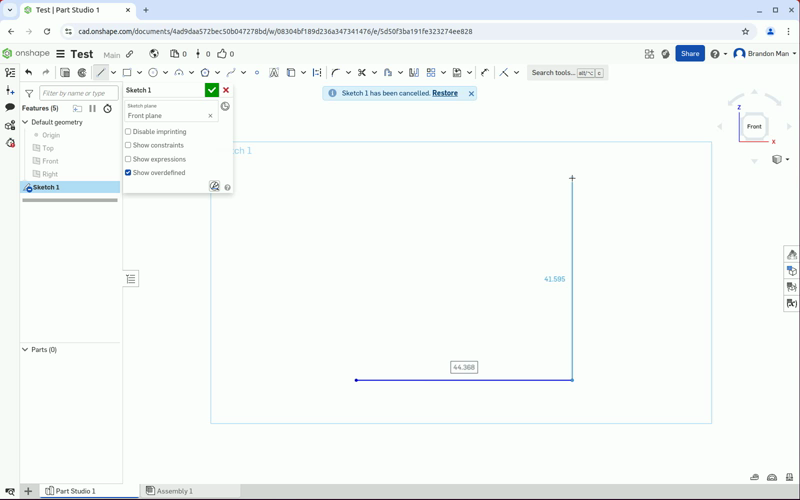
click(572, 177)
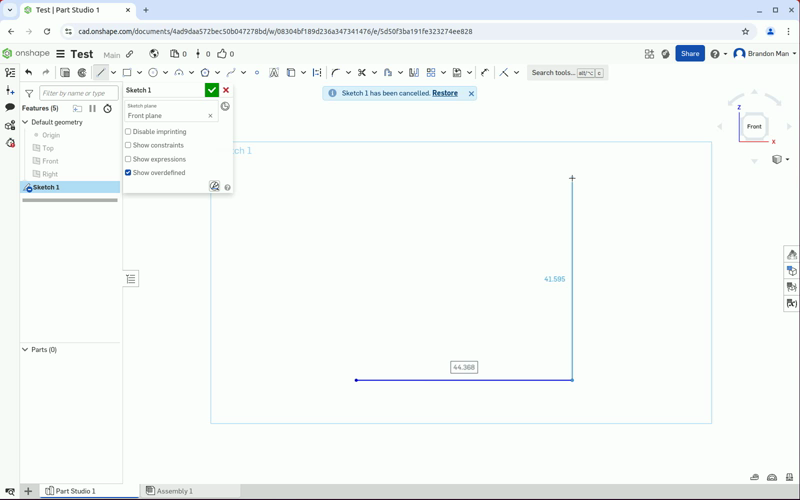
key_up(shift)
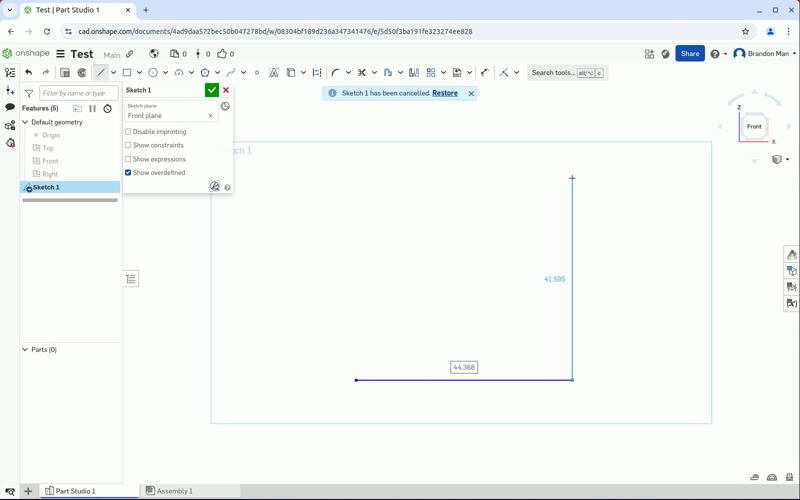
key_down(shift)
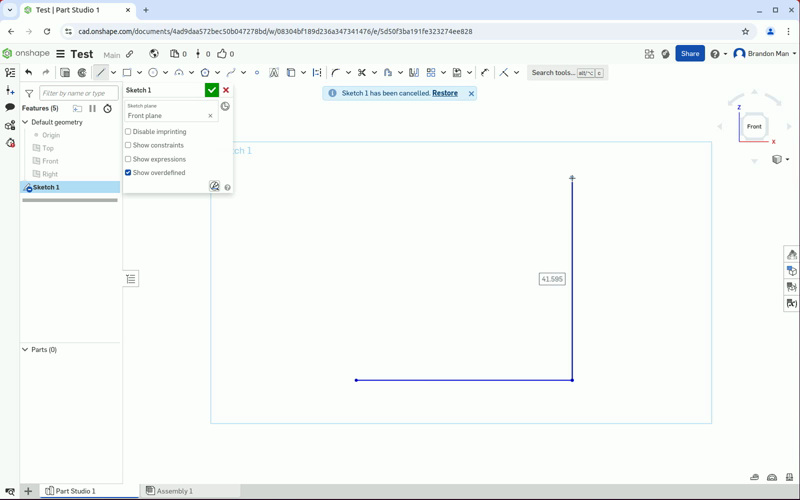
mouse_move(356, 177)
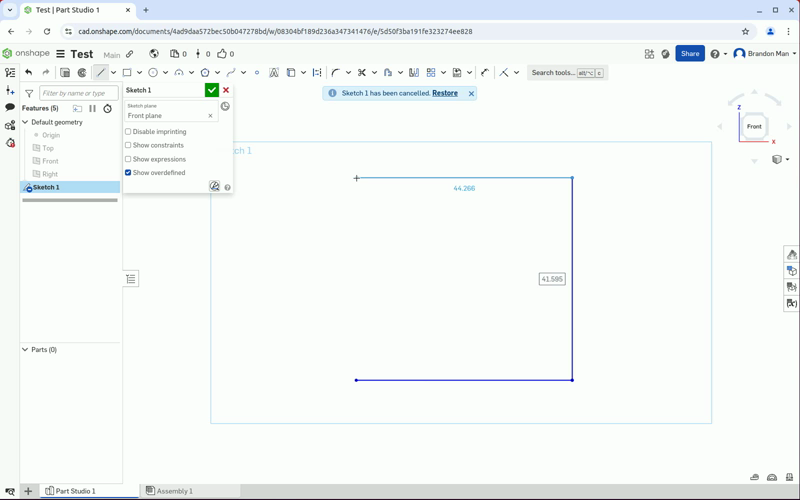
click(356, 177)
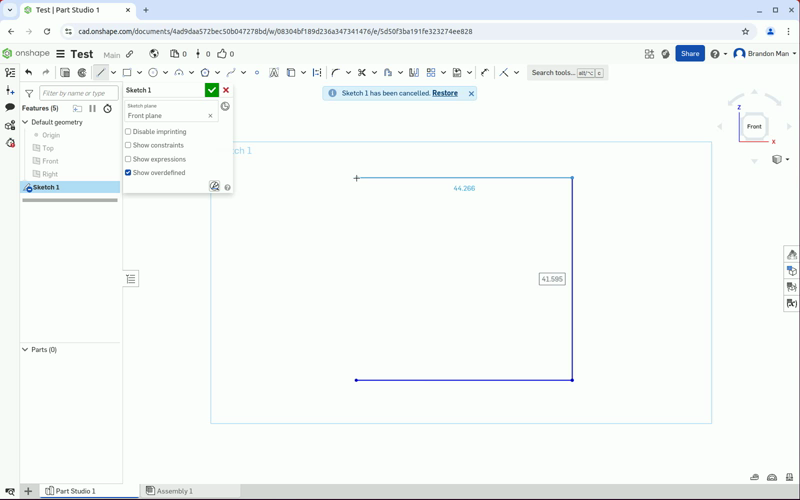
key_up(shift)
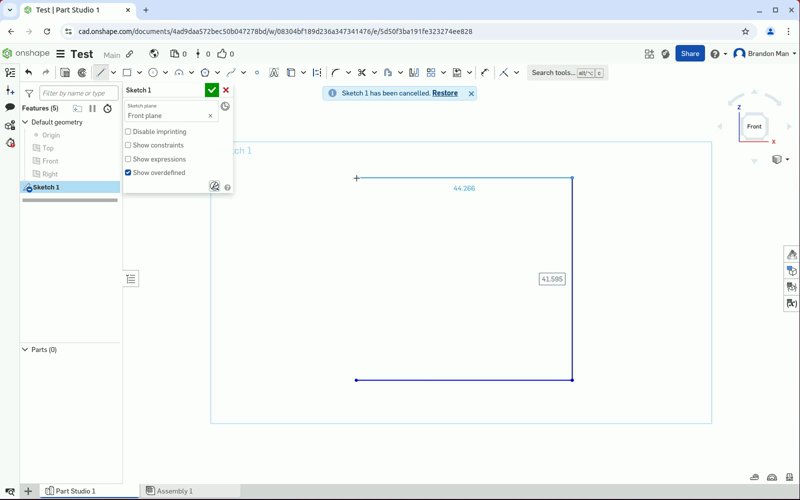
key_down(shift)
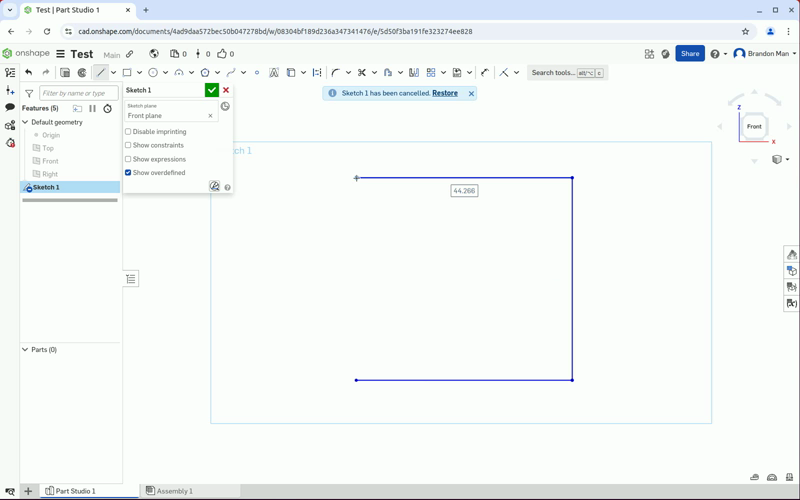
mouse_move(356, 380)
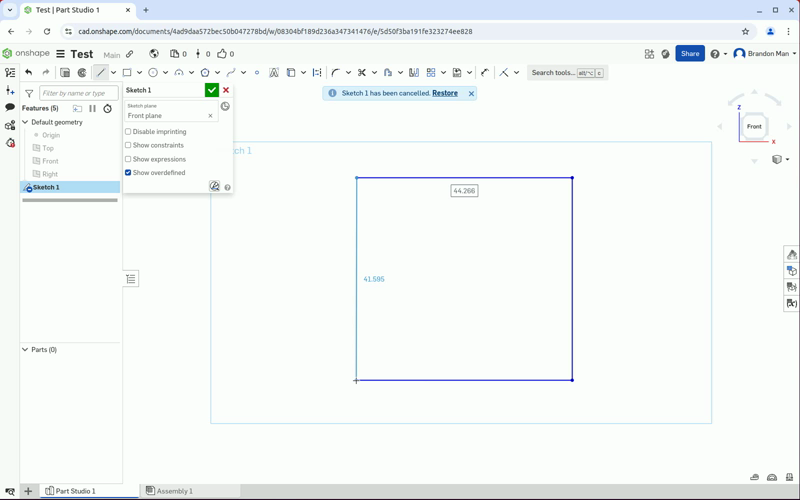
key_up(shift)
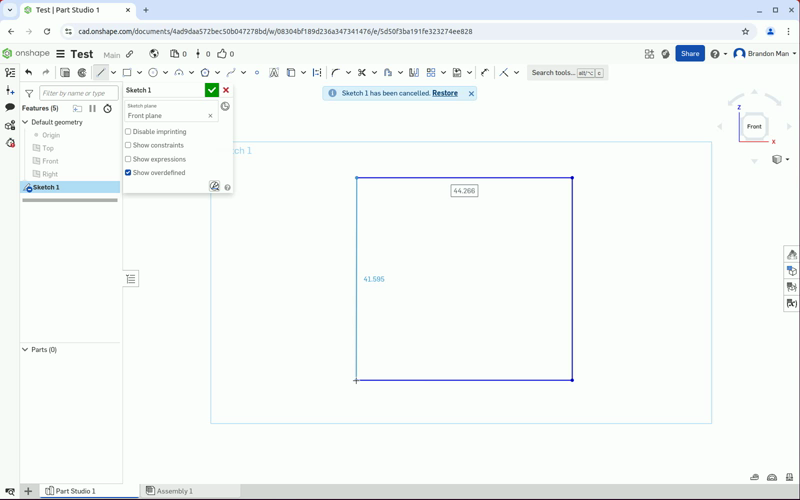
click(356, 380)
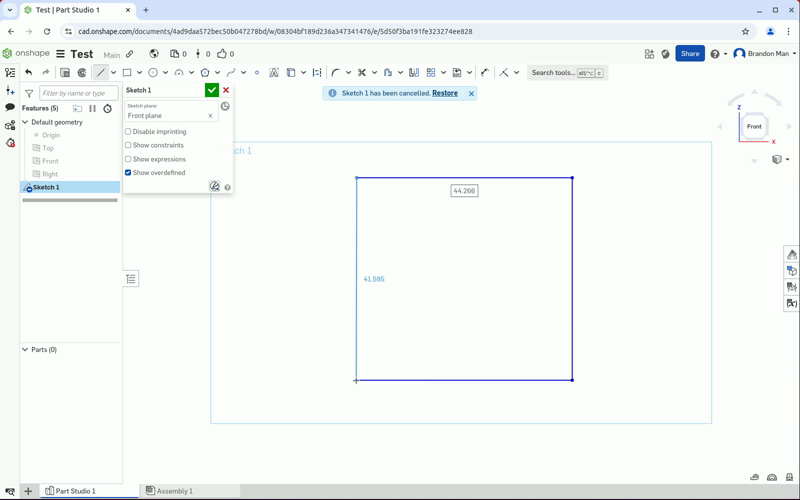
key(esc)
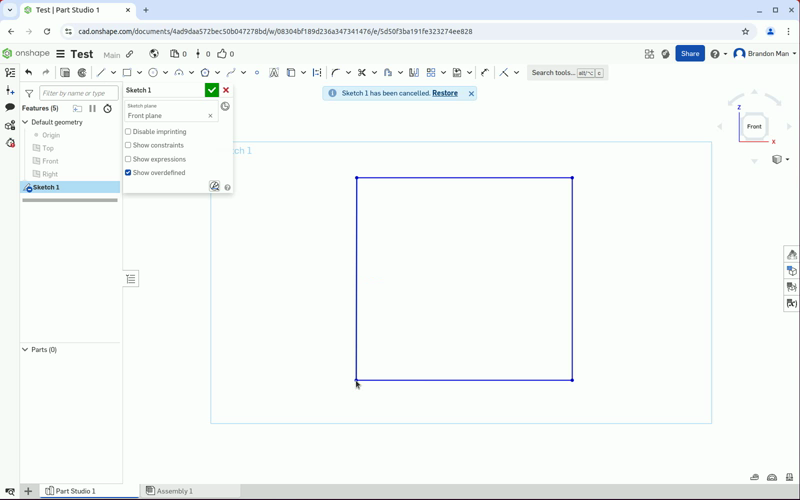
mouse_move(501, 287)
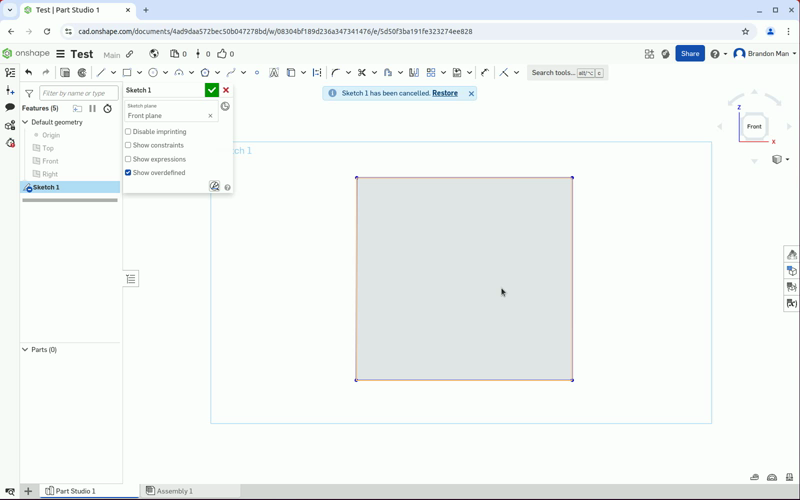
click(501, 287)
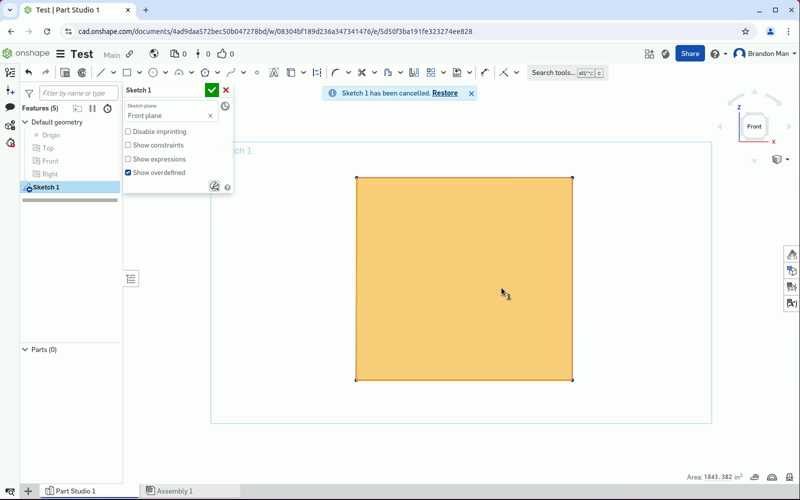
mouse_move(73, 352)
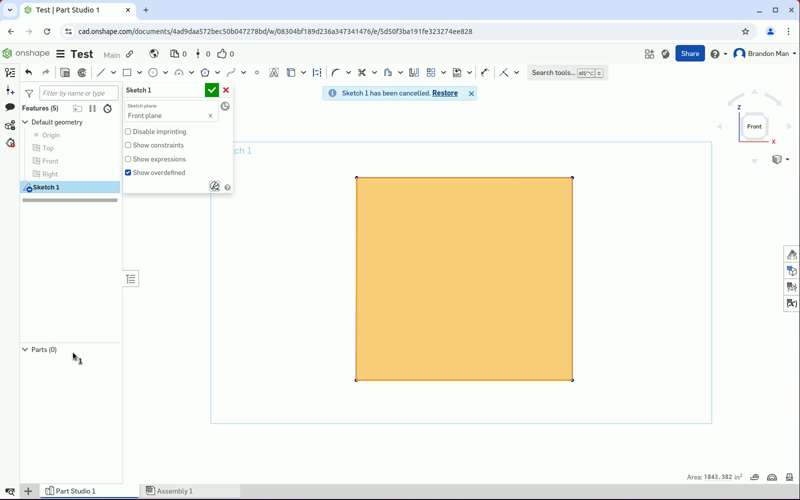
key(shift+y)
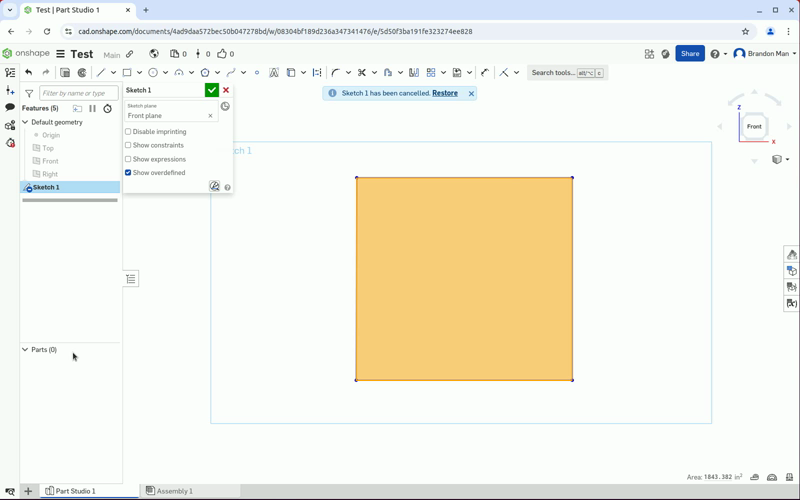
key(shift+e)
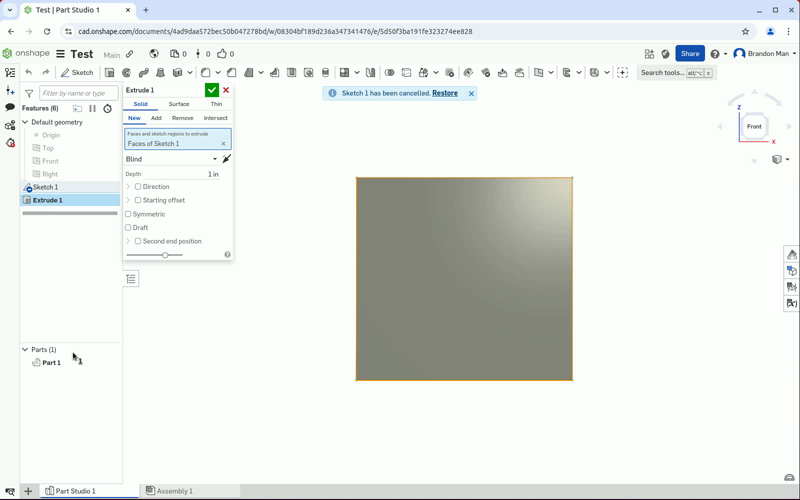
mouse_move(143, 106)
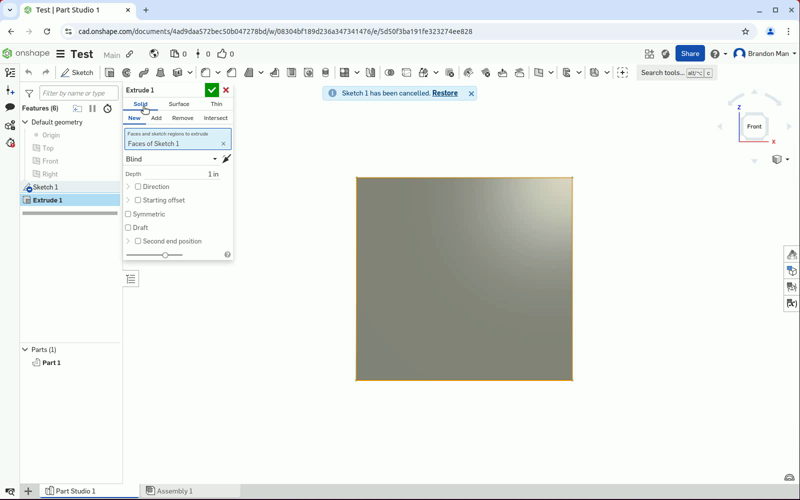
click(143, 106)
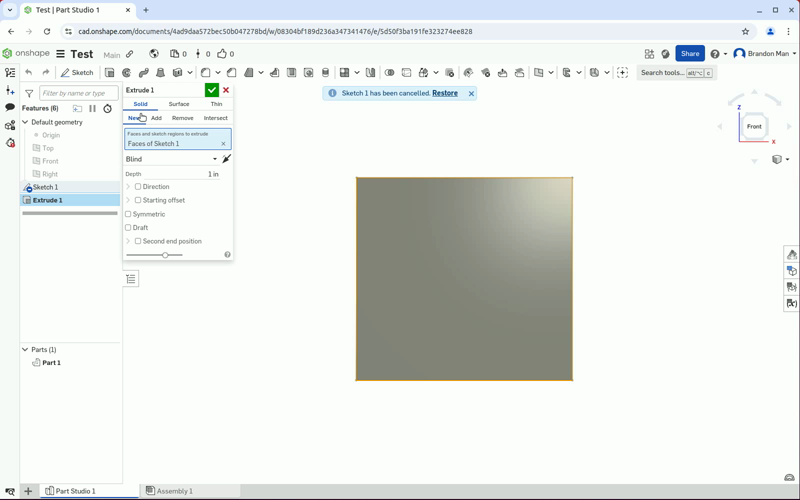
mouse_move(137, 120)
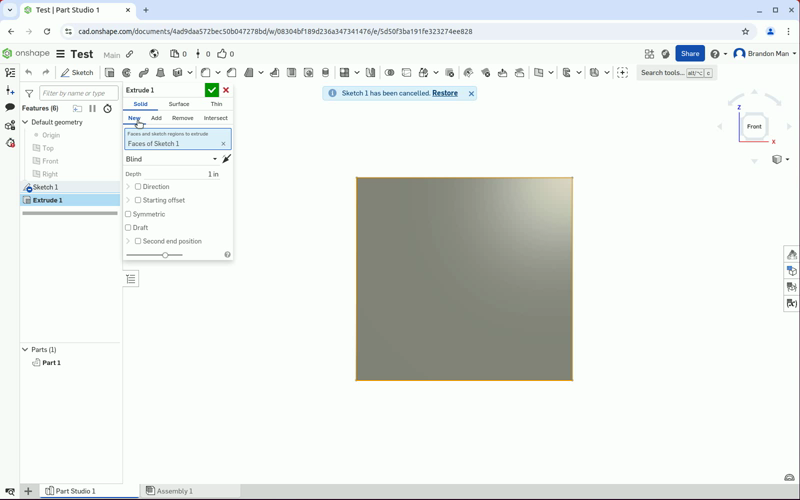
click(137, 120)
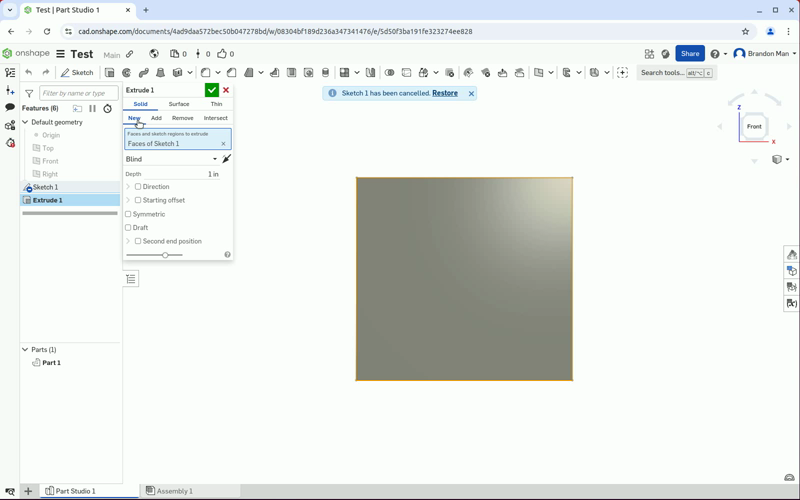
key(tab, 4)
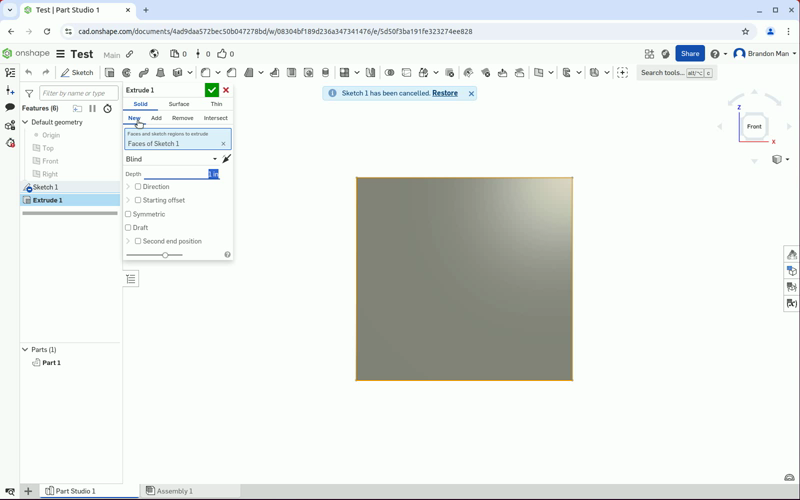
text(-12.998)
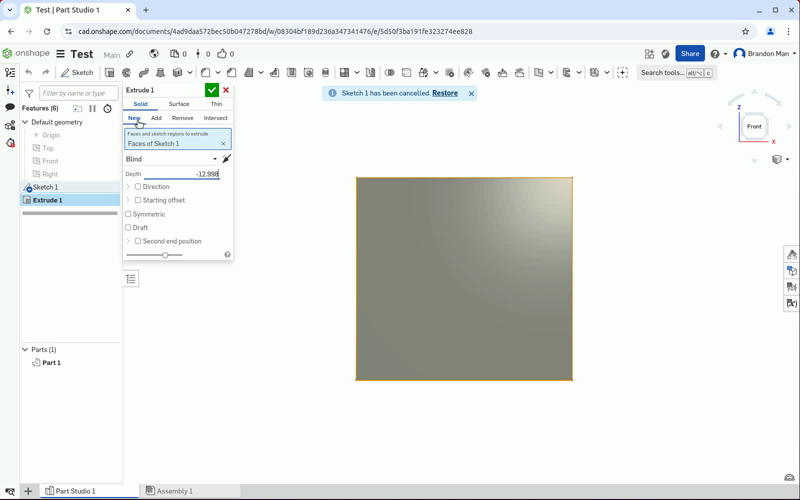
key(enter)
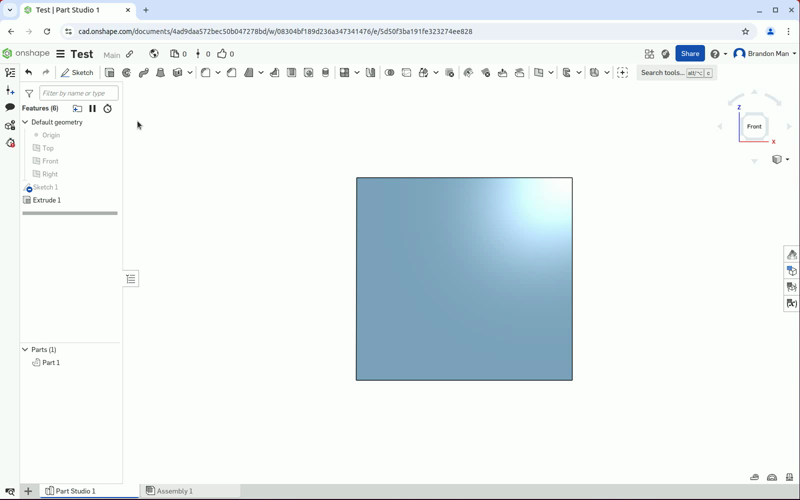
key(shift+h)
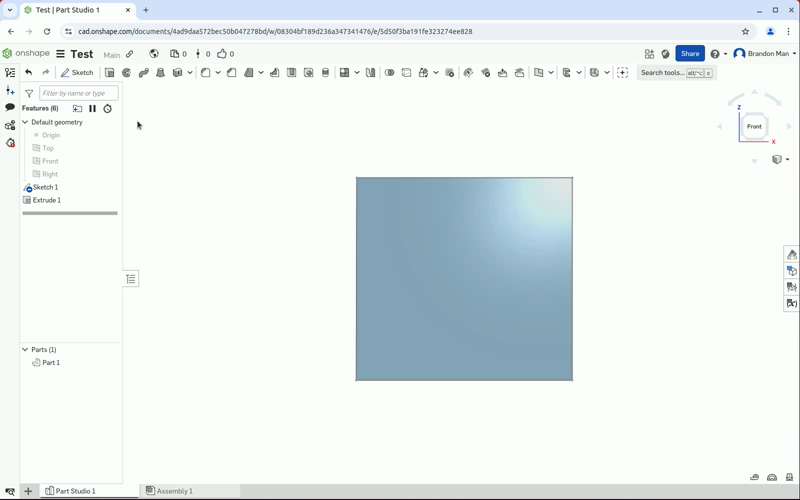
key(shift+h)
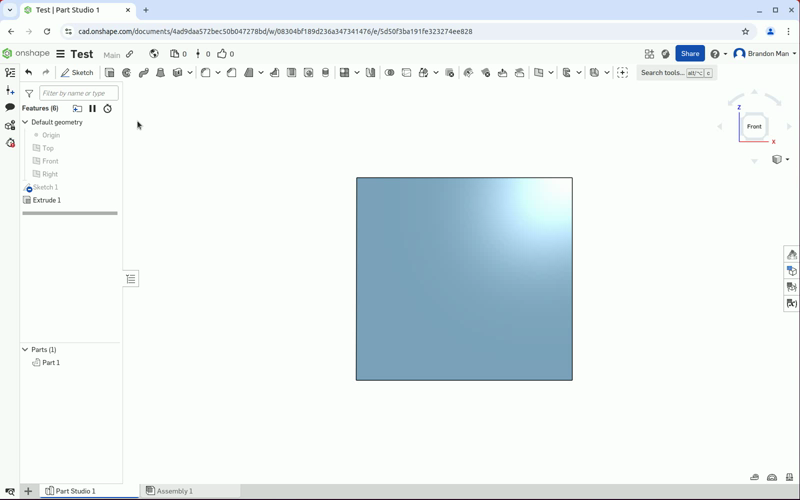
mouse_move(73, 189)
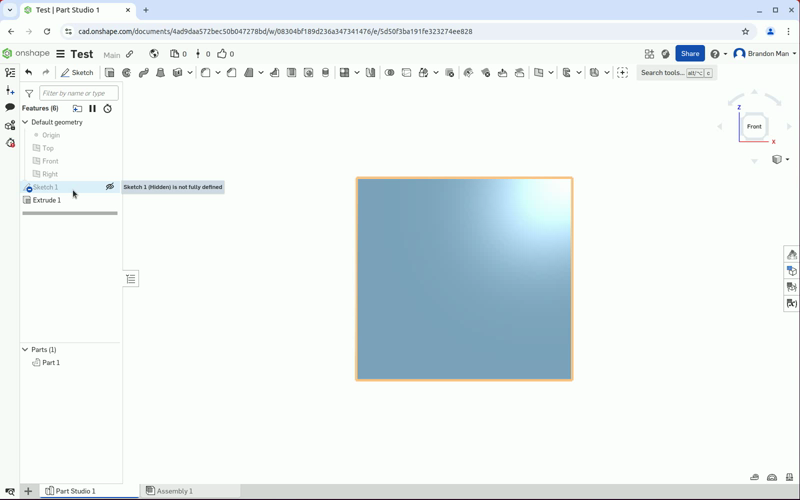
click(73, 189)
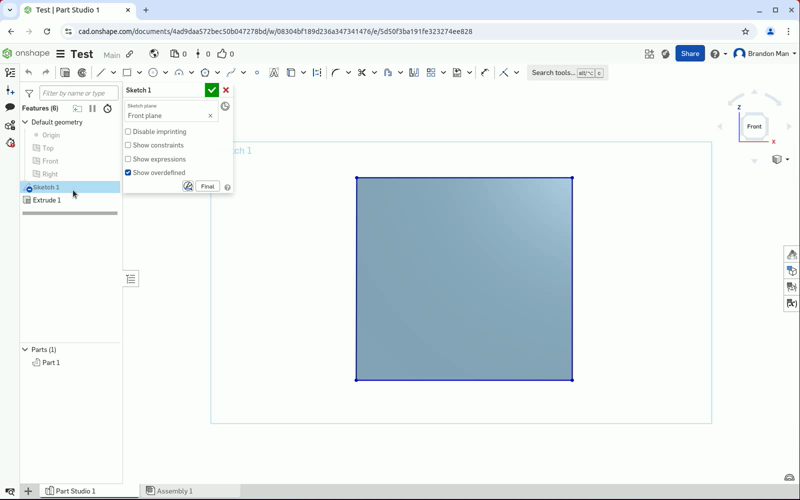
mouse_move(229, 92)
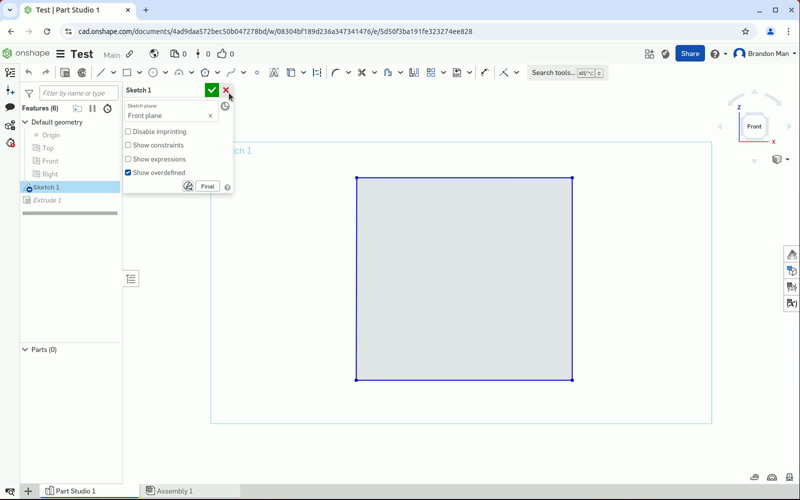
click(229, 92)
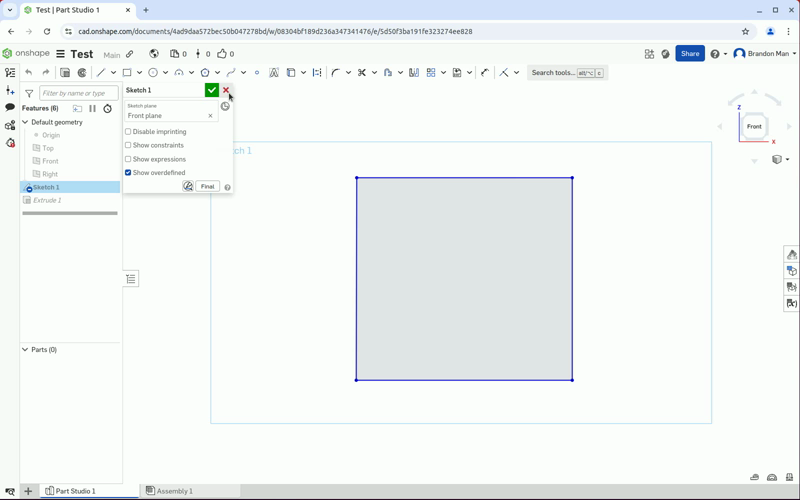
key(shift+s)
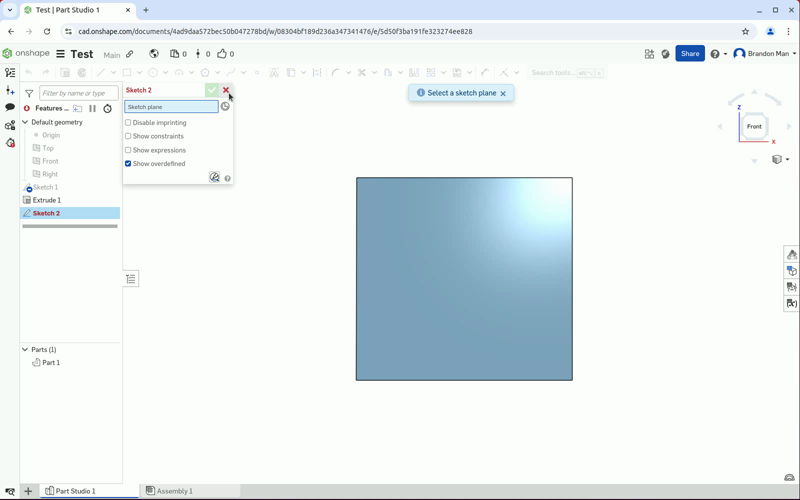
mouse_move(73, 163)
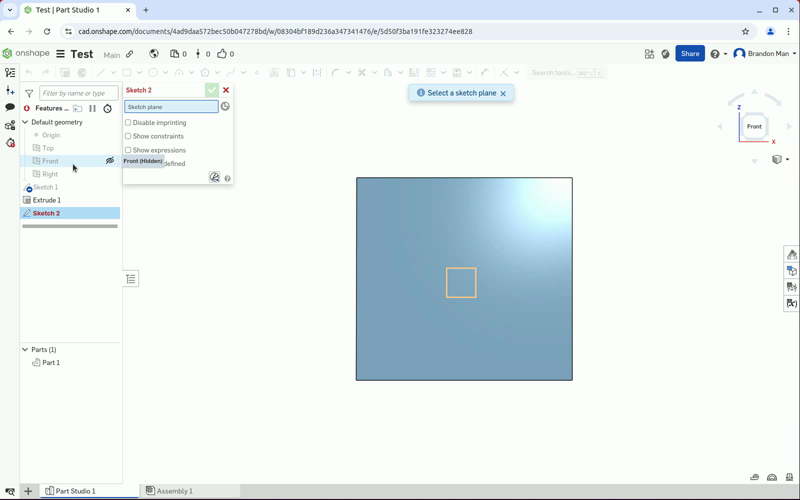
click(73, 163)
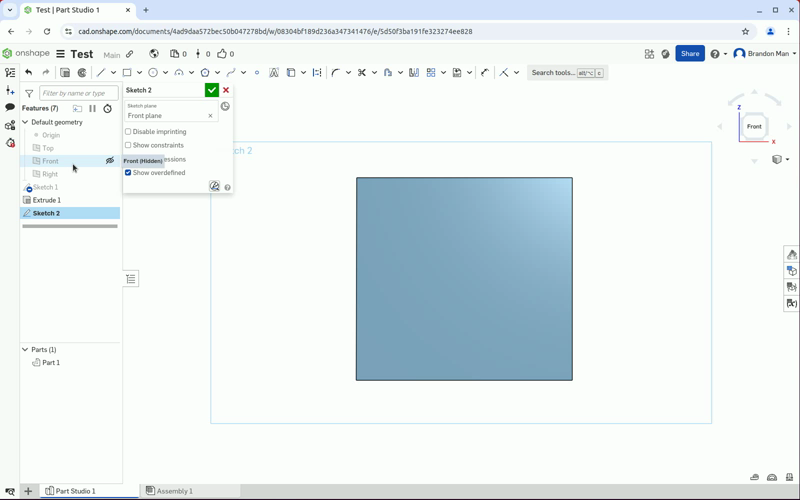
mouse_move(73, 352)
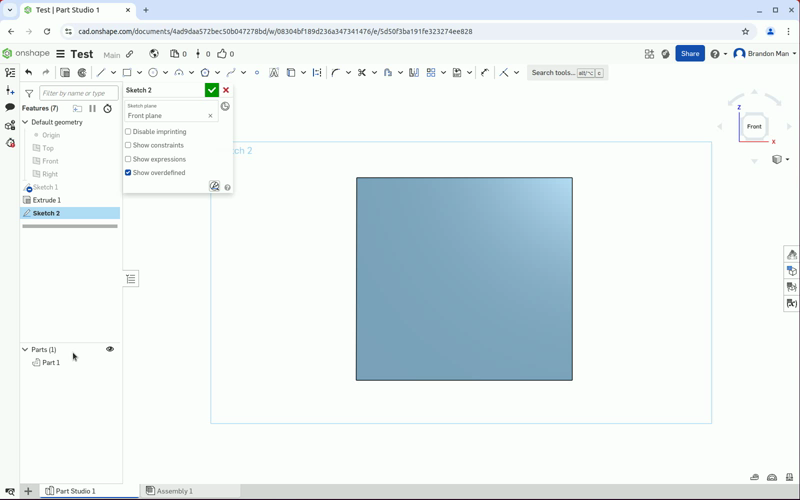
key(y)
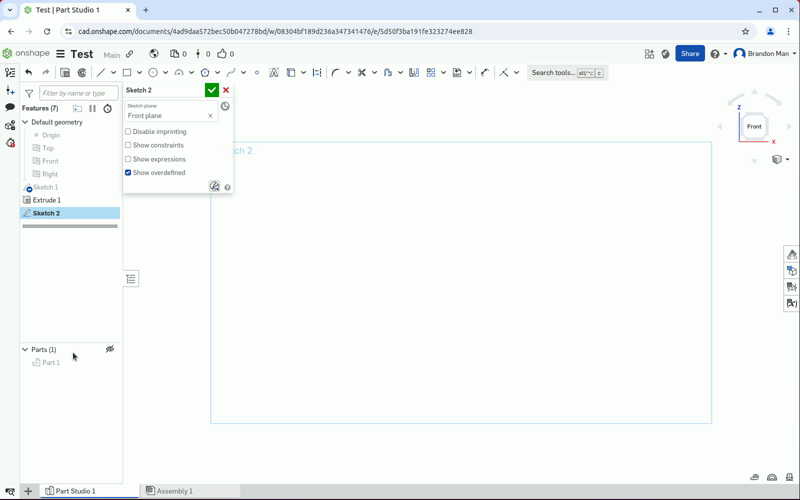
key(l)
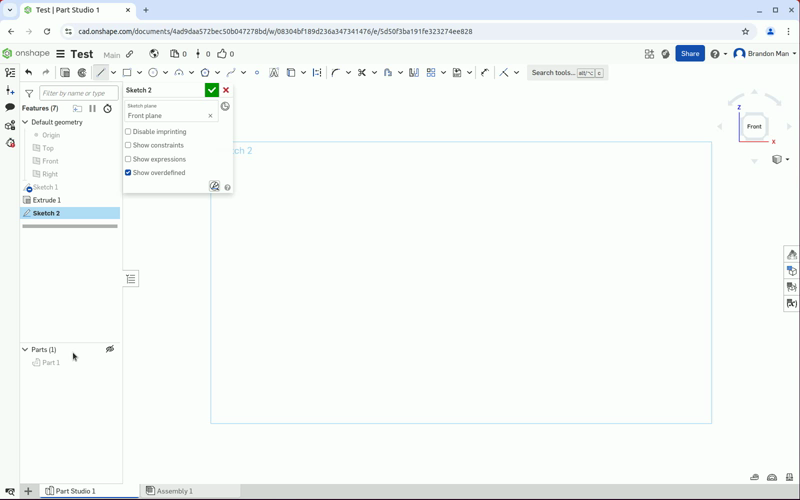
key_down(shift)
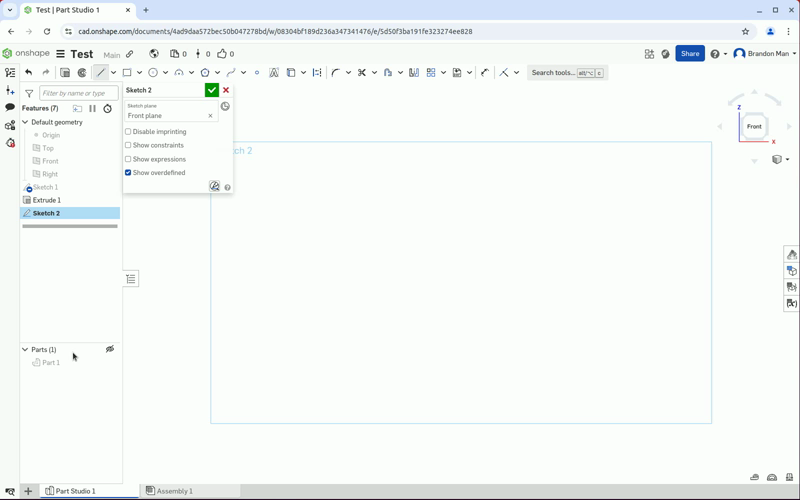
mouse_move(356, 380)
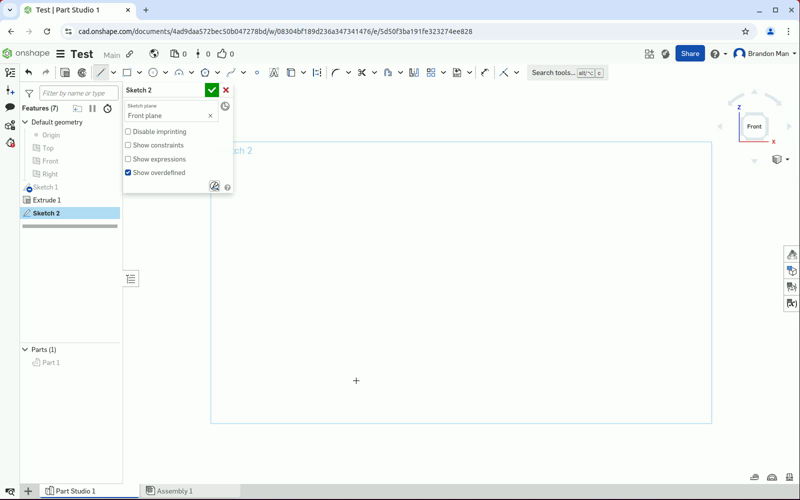
click(356, 380)
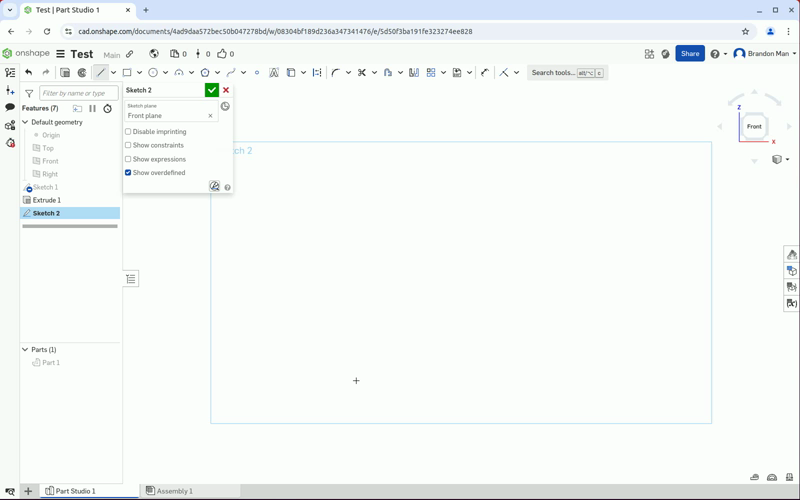
key_up(shift)
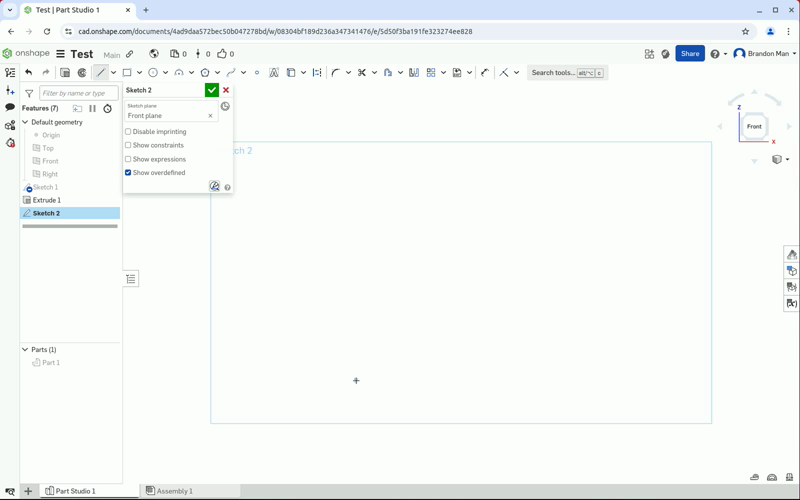
key_down(shift)
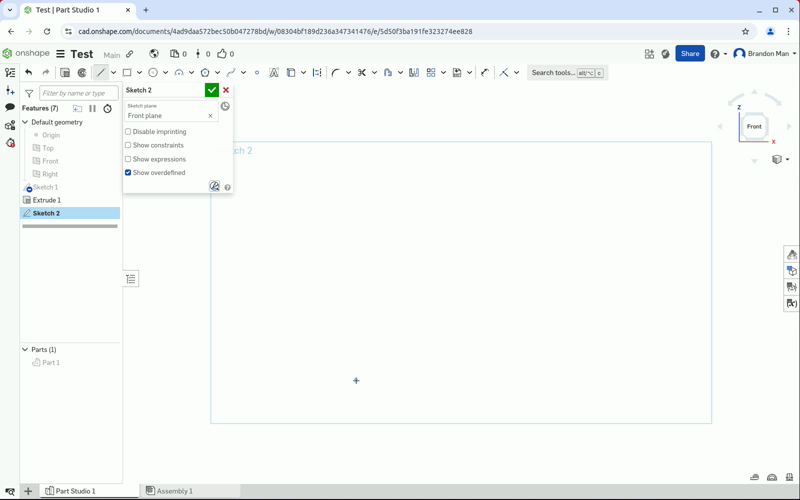
mouse_move(572, 380)
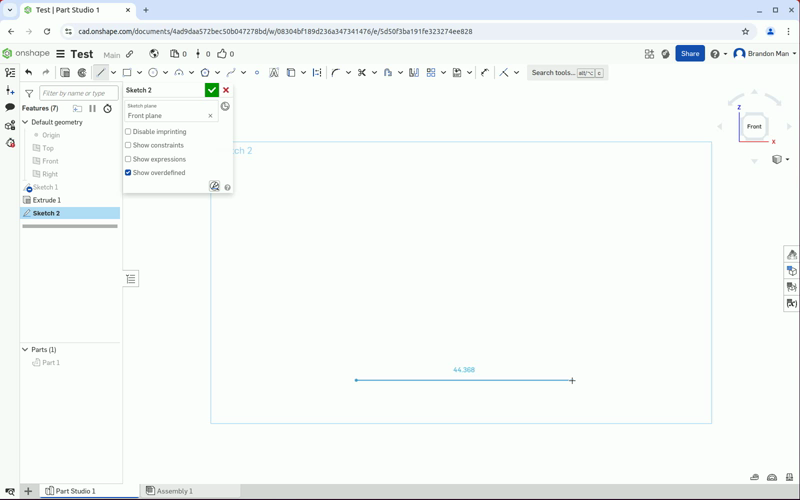
click(572, 380)
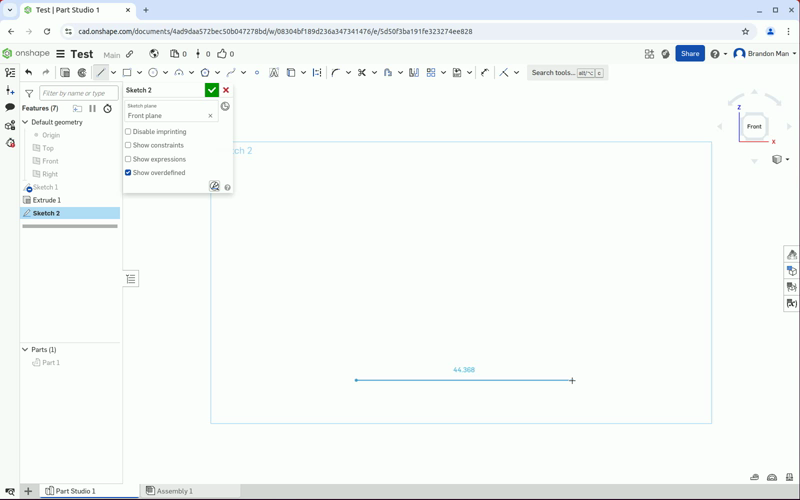
key_up(shift)
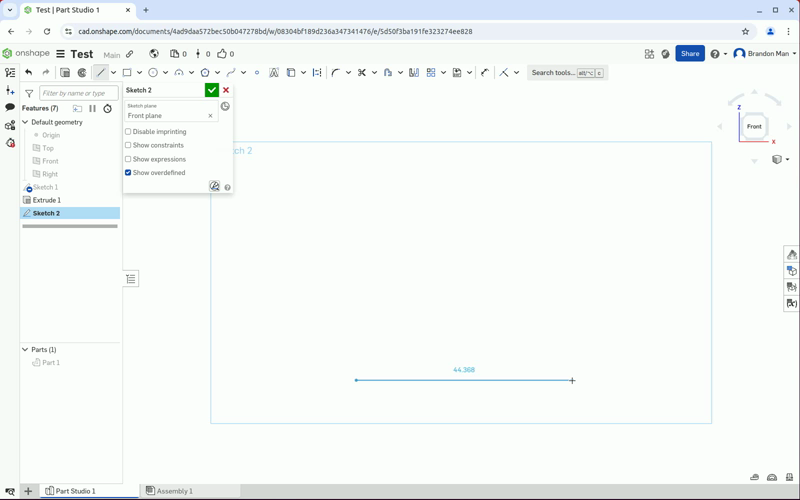
key_down(shift)
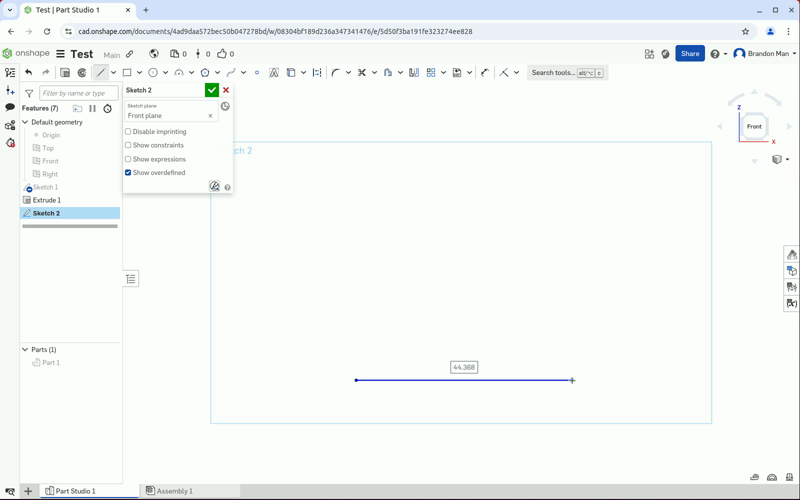
mouse_move(572, 203)
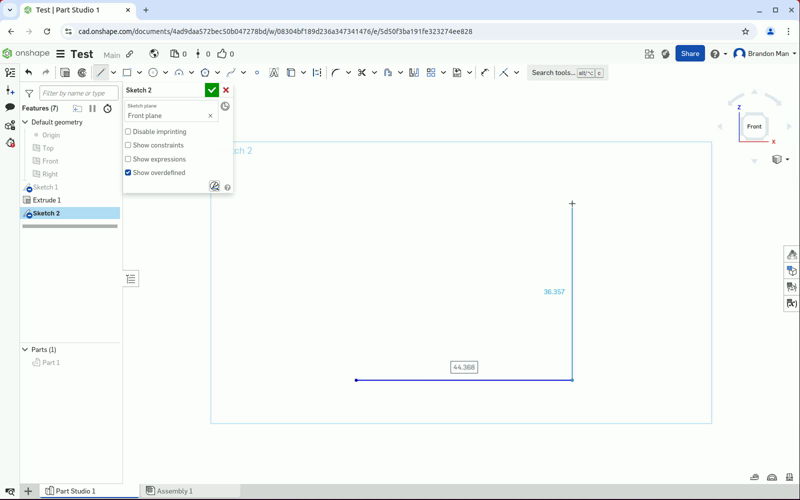
click(572, 203)
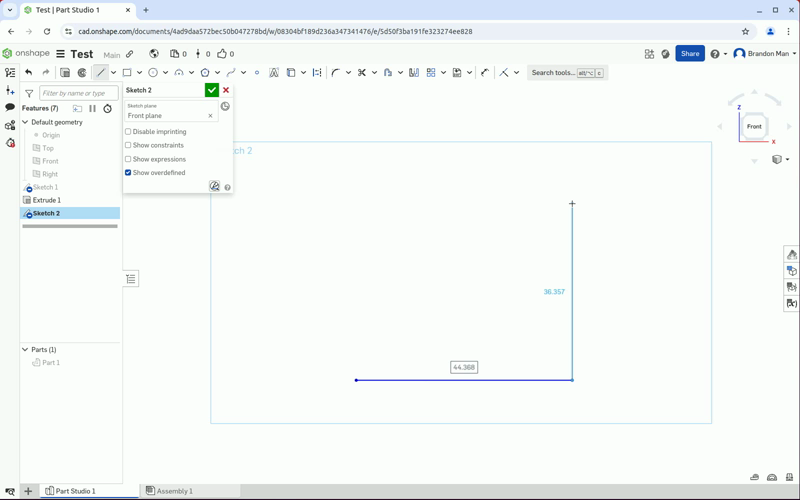
key_up(shift)
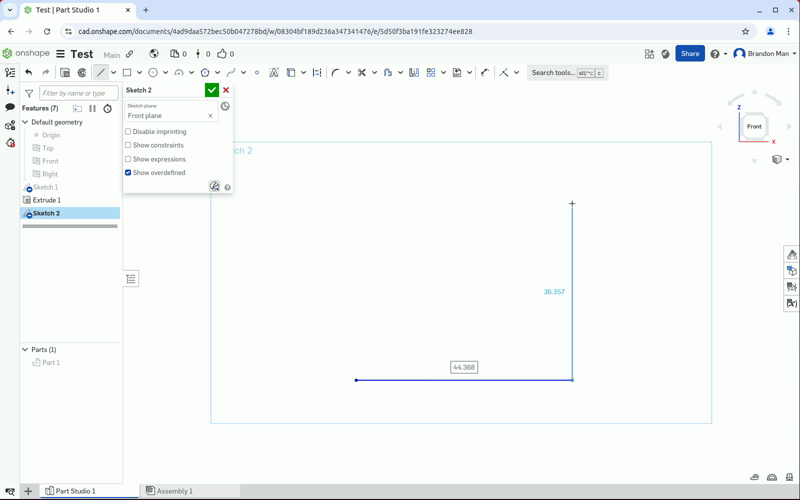
key_down(shift)
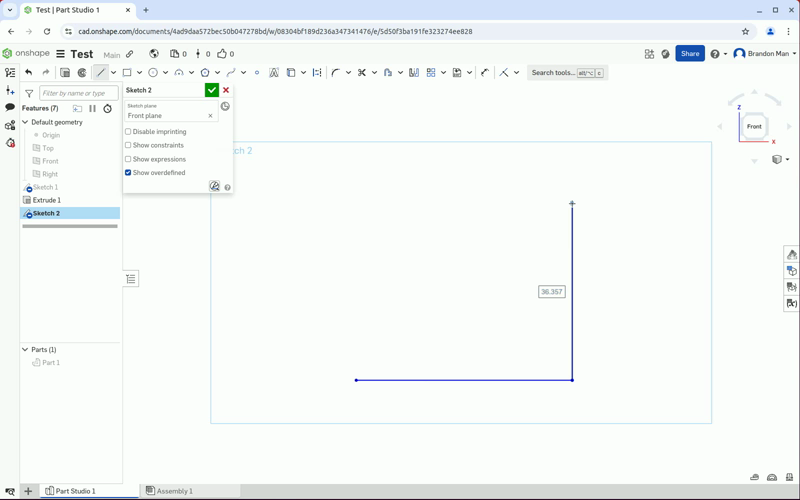
mouse_move(589, 203)
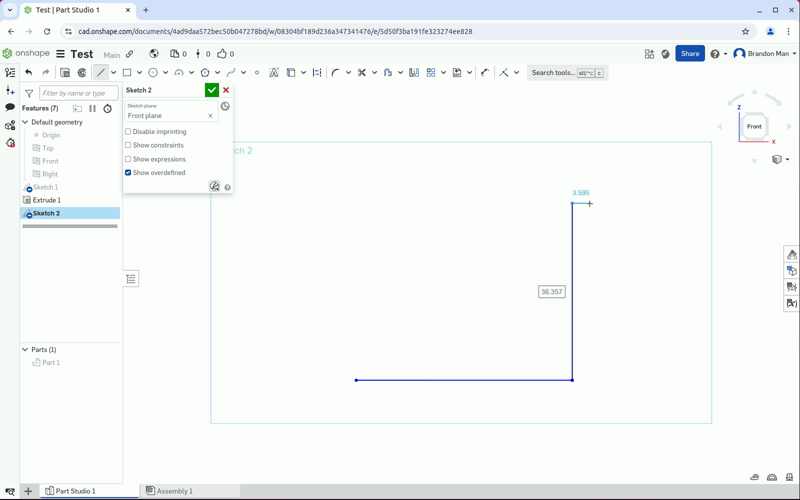
mouse_move(547, 203)
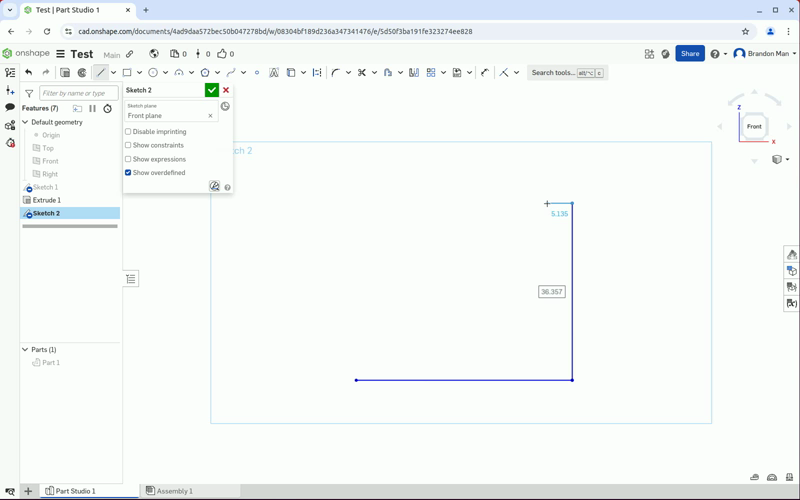
click(547, 203)
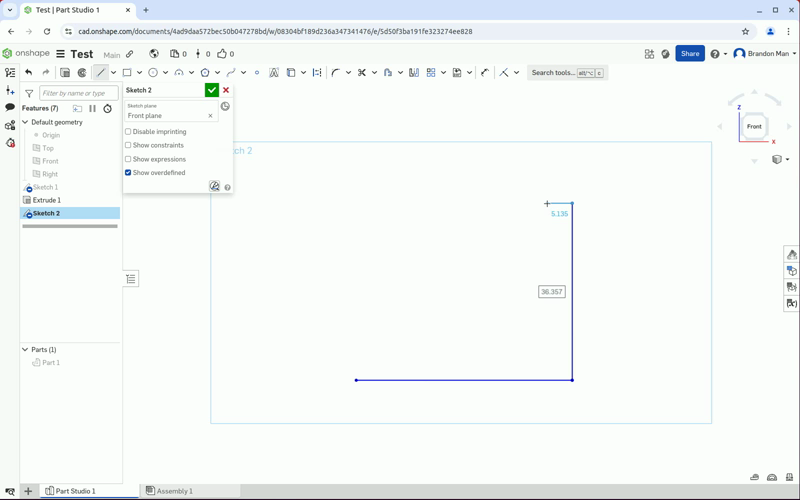
key_up(shift)
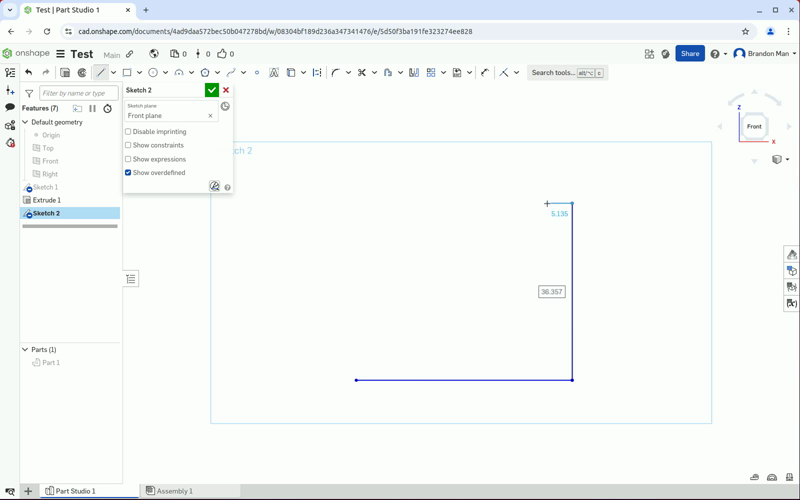
key_down(shift)
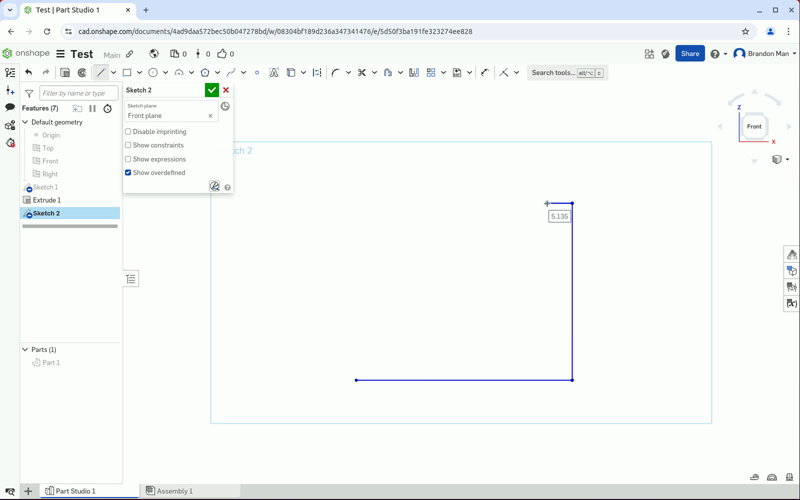
mouse_move(547, 357)
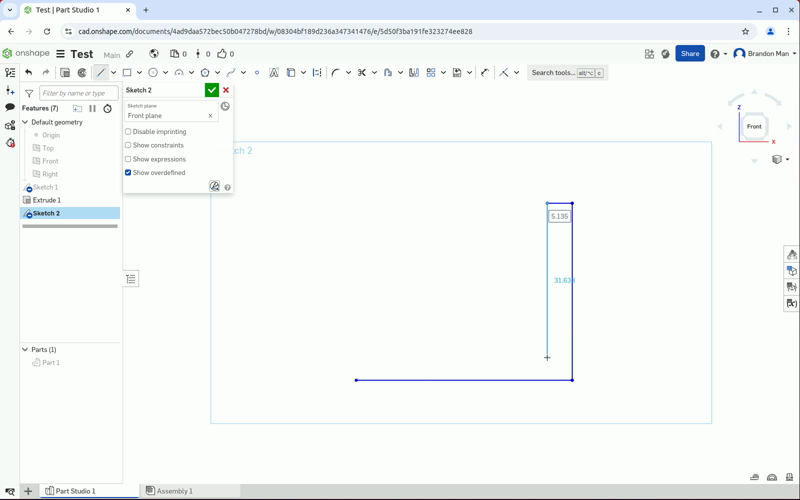
click(547, 357)
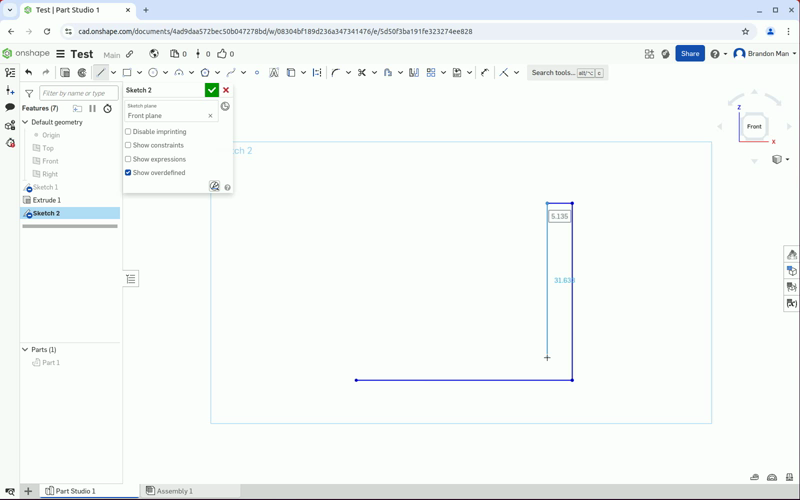
key_up(shift)
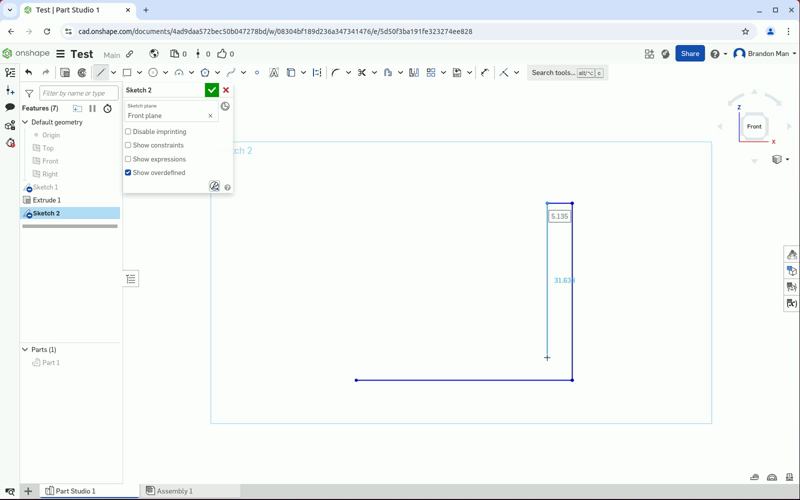
key_down(shift)
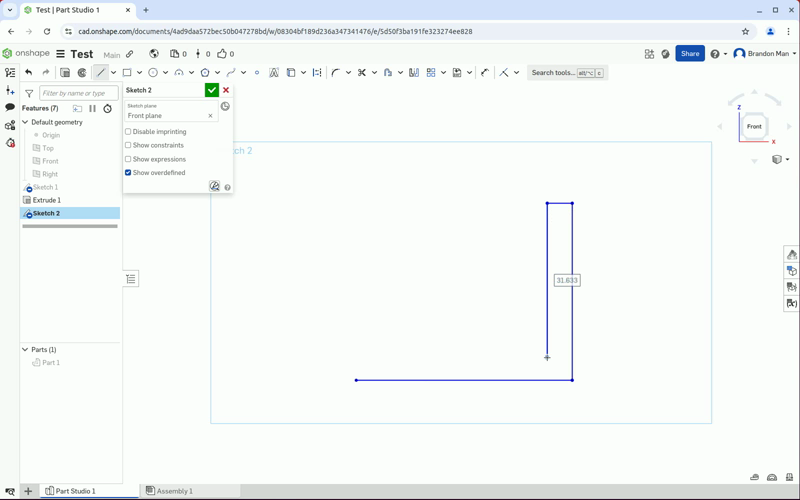
mouse_move(381, 357)
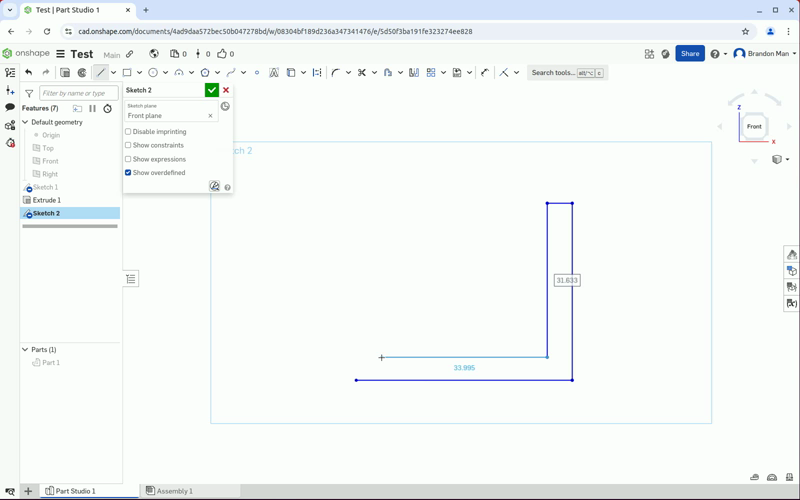
click(381, 357)
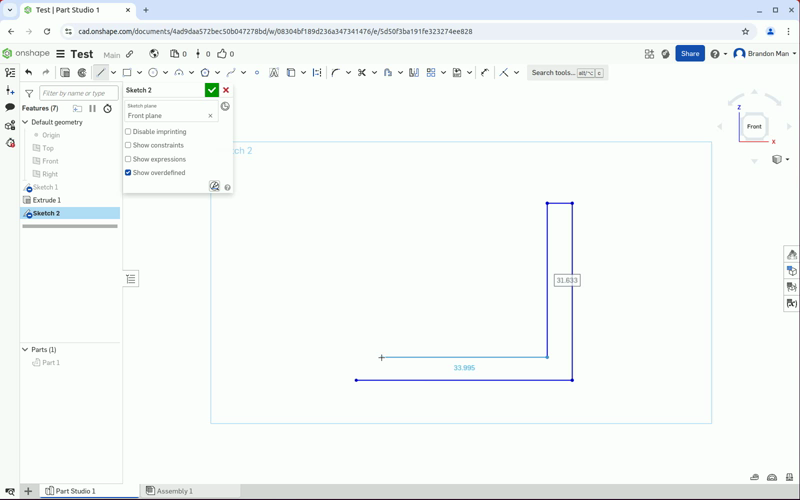
key_up(shift)
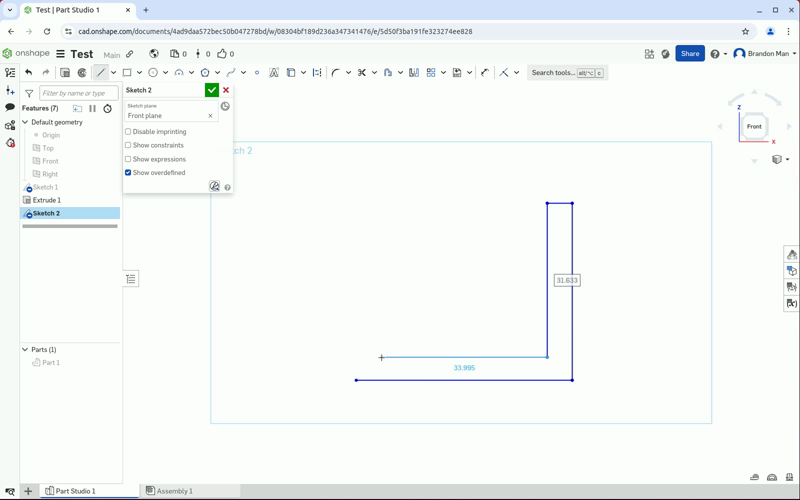
key_down(shift)
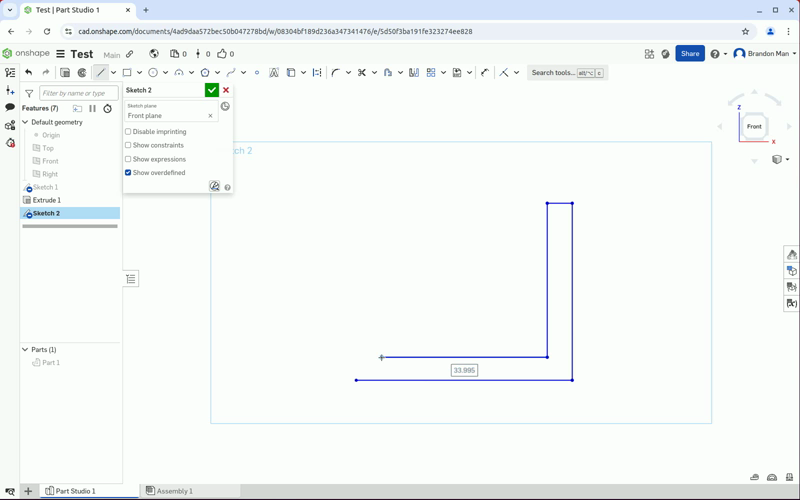
mouse_move(381, 203)
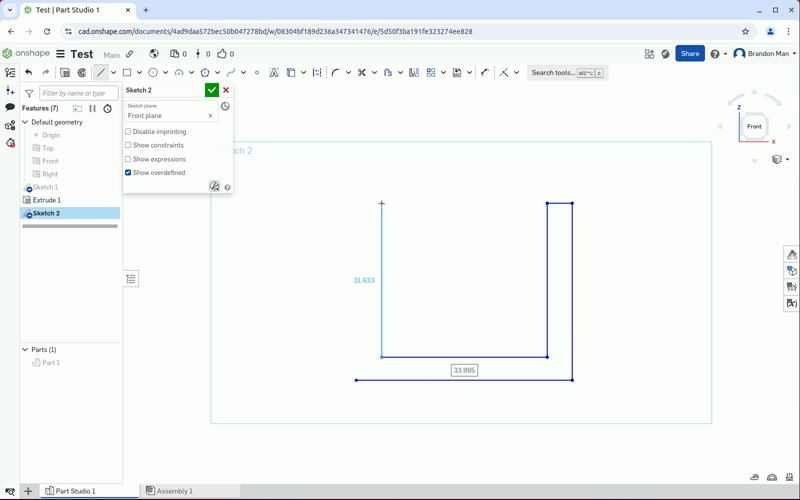
click(381, 203)
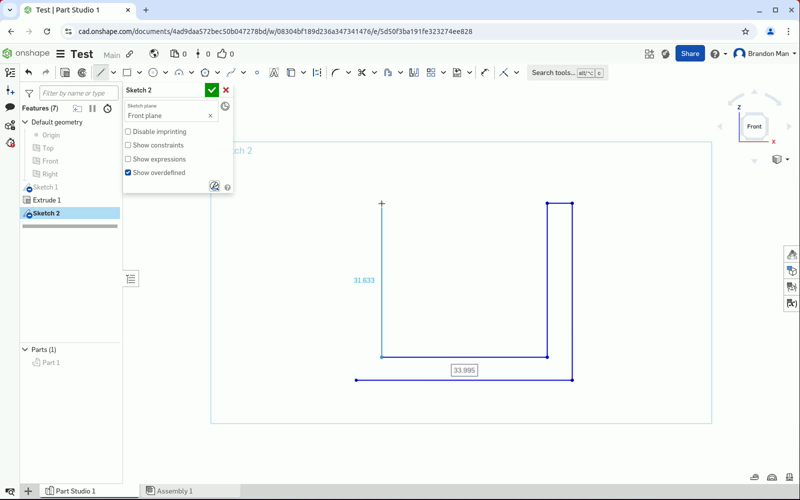
key_up(shift)
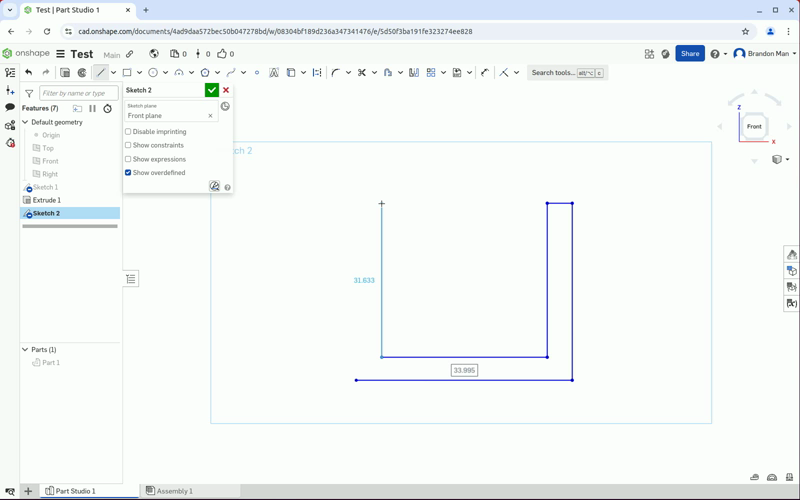
key_down(shift)
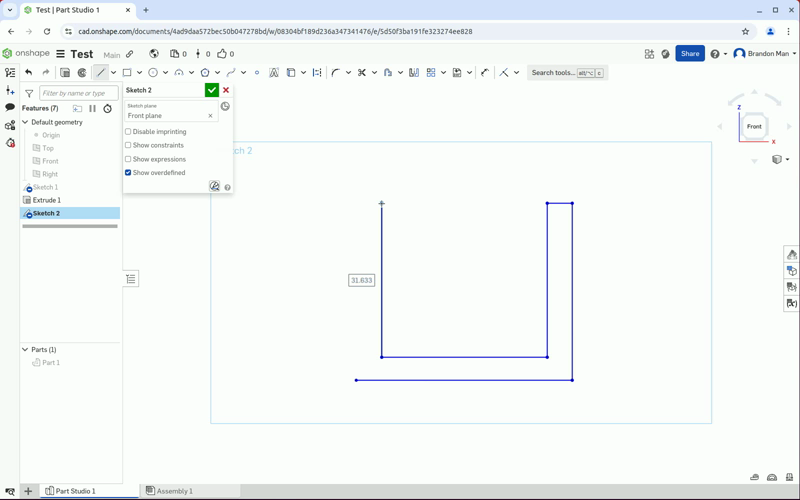
mouse_move(411, 203)
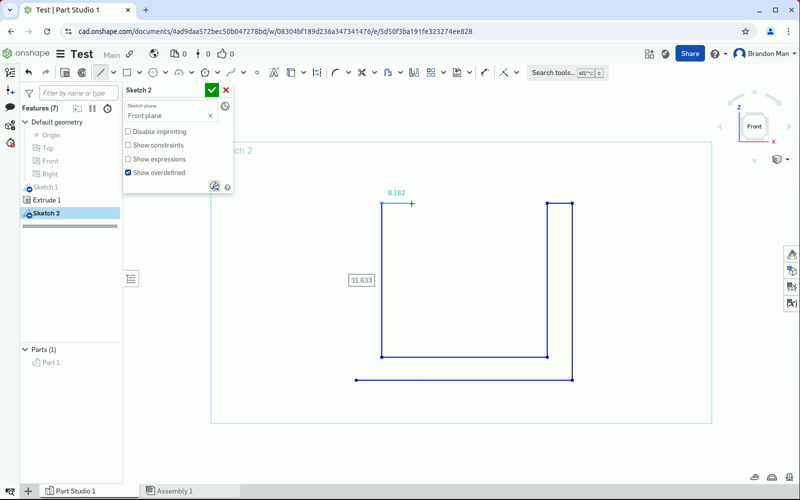
mouse_move(356, 203)
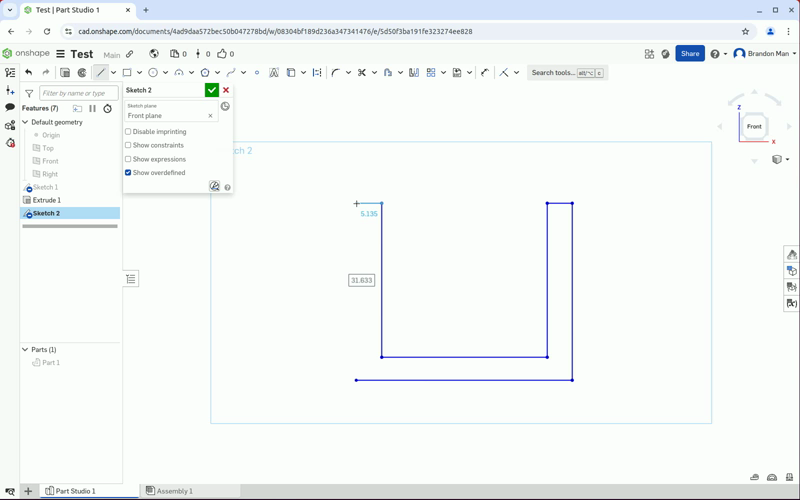
click(356, 203)
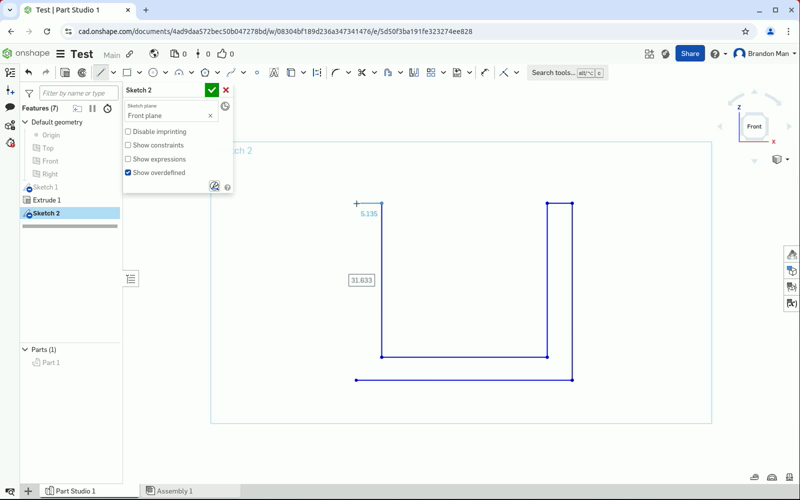
key_up(shift)
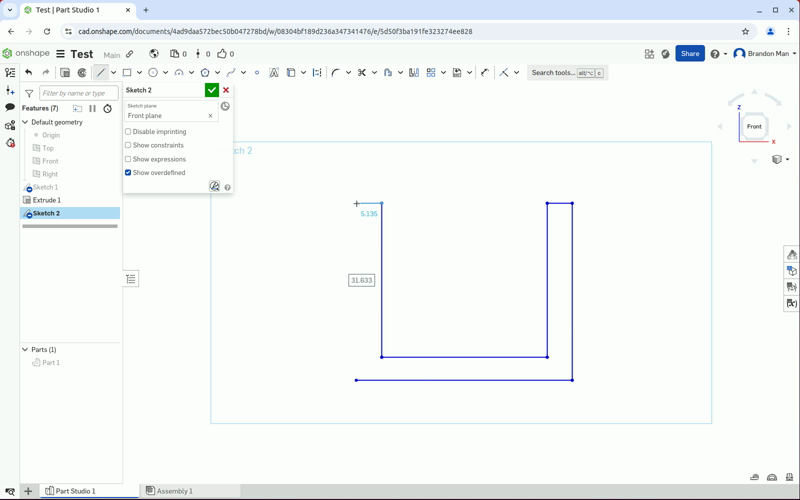
key_down(shift)
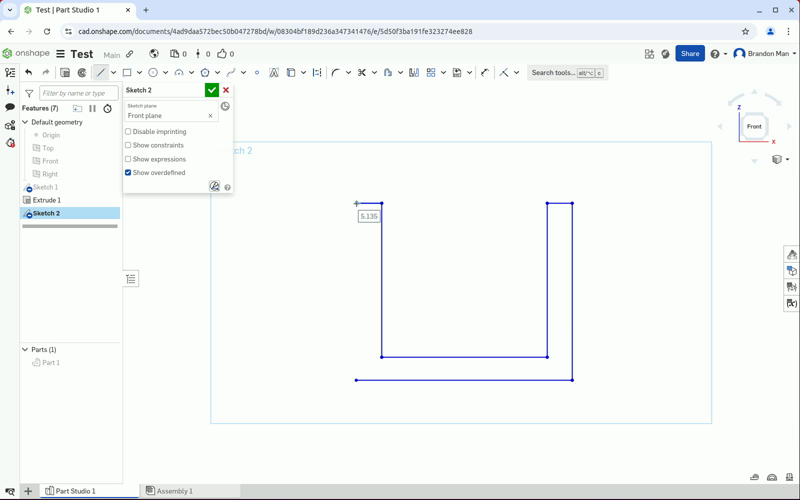
mouse_move(356, 380)
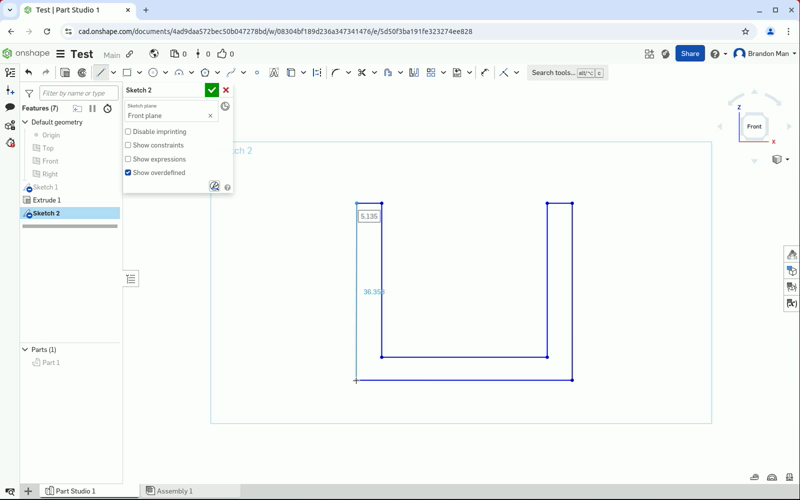
key_up(shift)
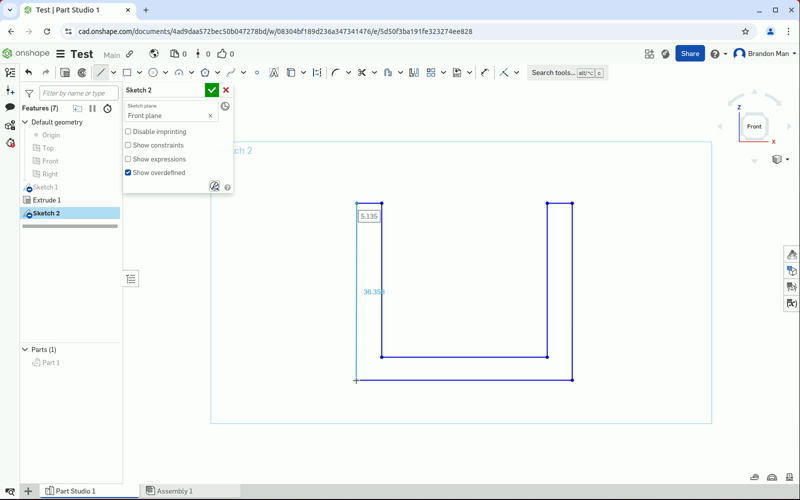
click(356, 380)
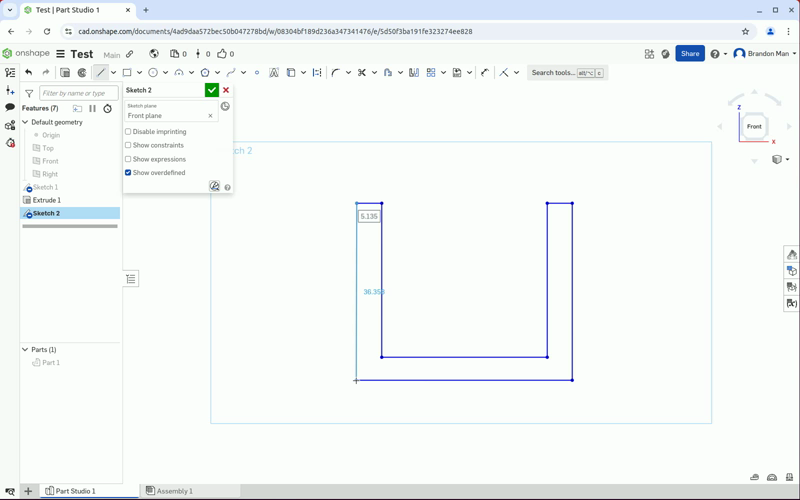
key(esc)
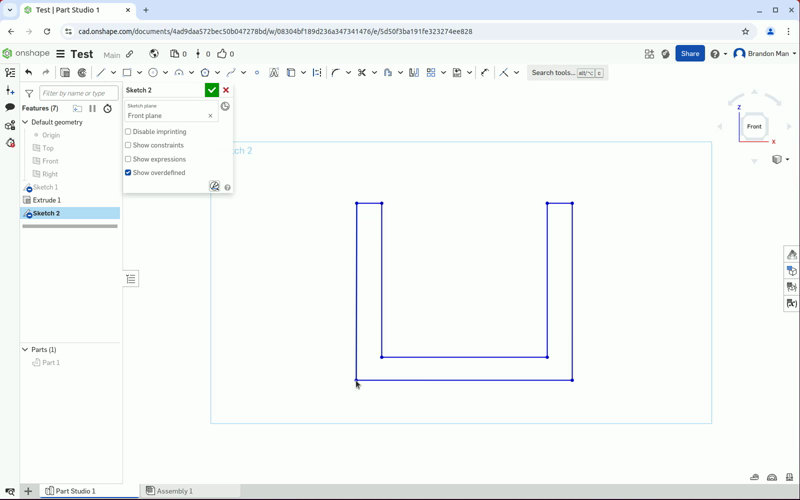
mouse_move(366, 291)
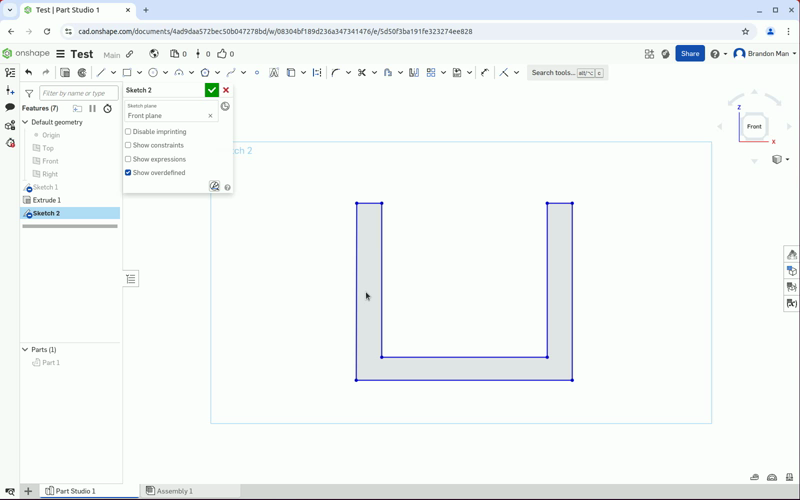
click(366, 291)
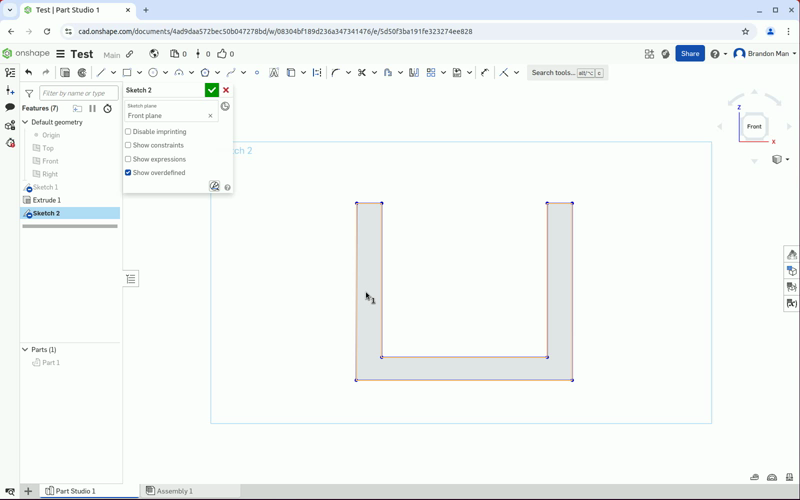
mouse_move(73, 352)
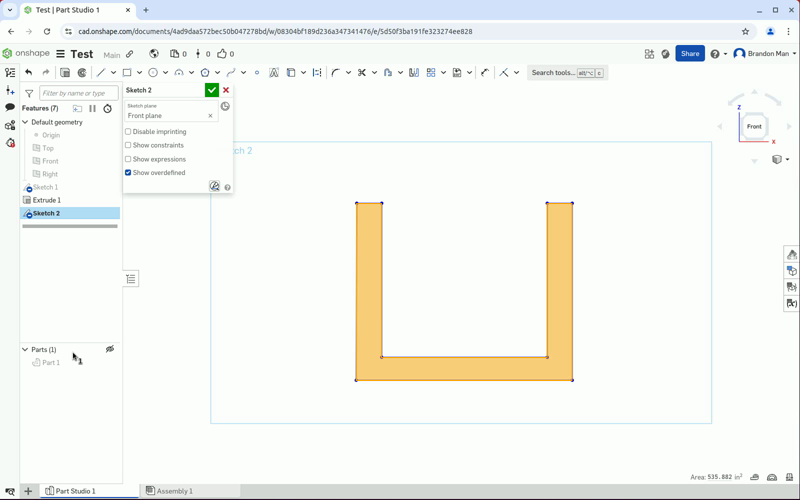
key(shift+y)
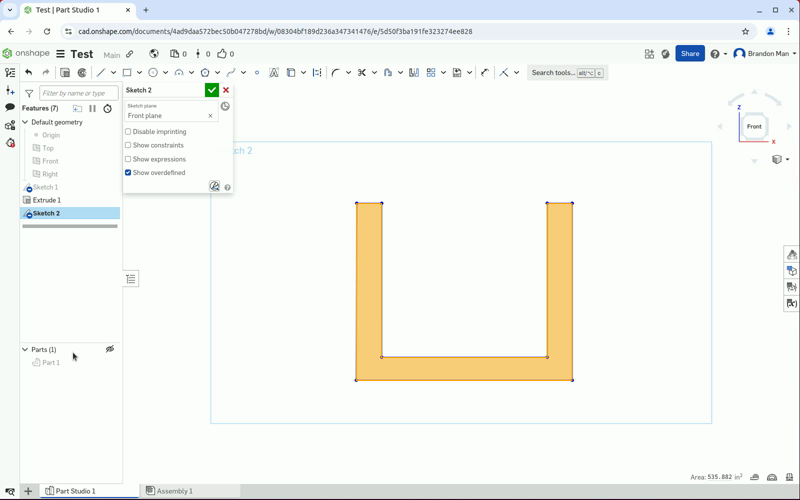
key(shift+e)
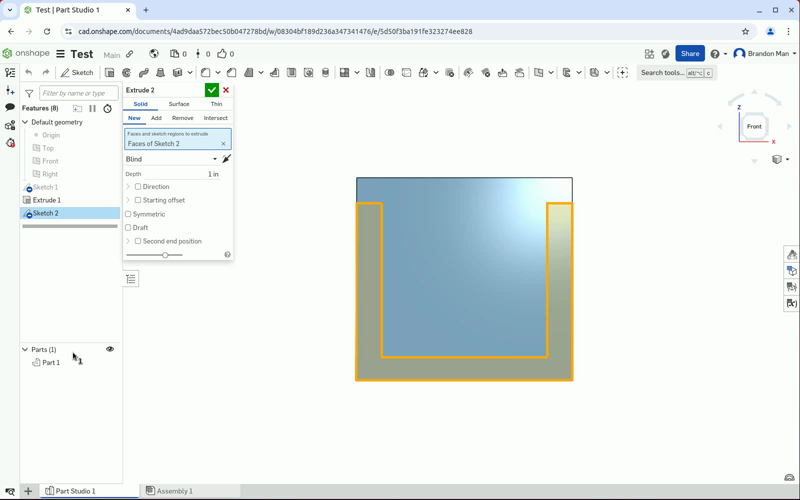
mouse_move(143, 106)
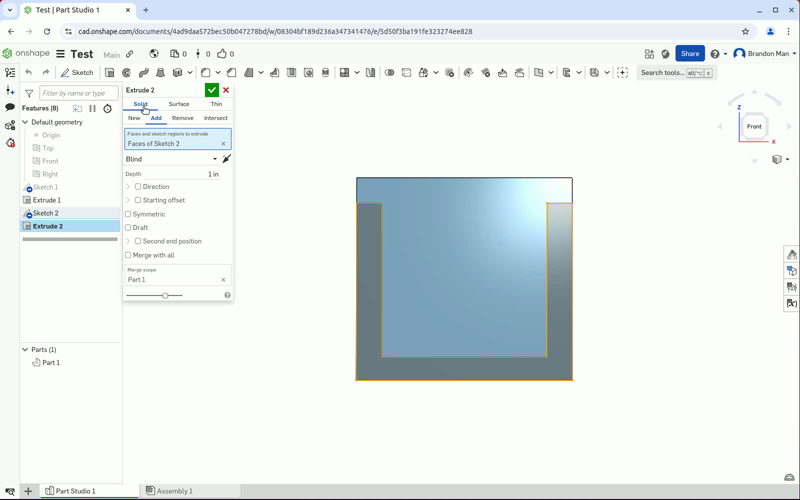
click(143, 106)
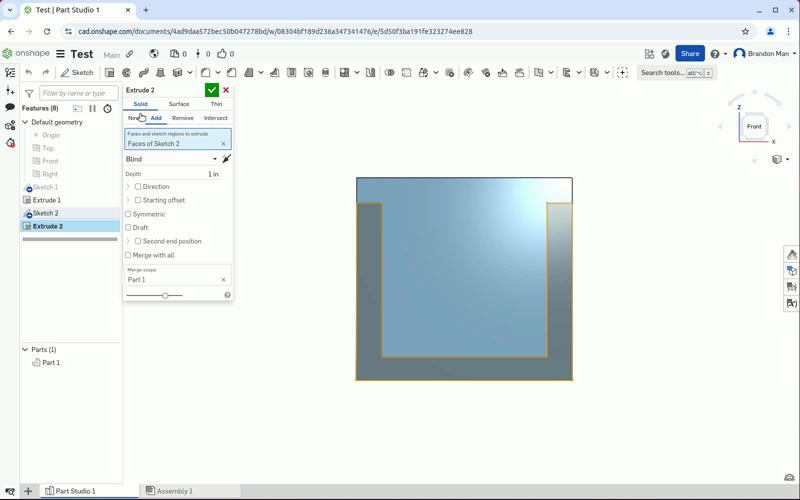
mouse_move(137, 120)
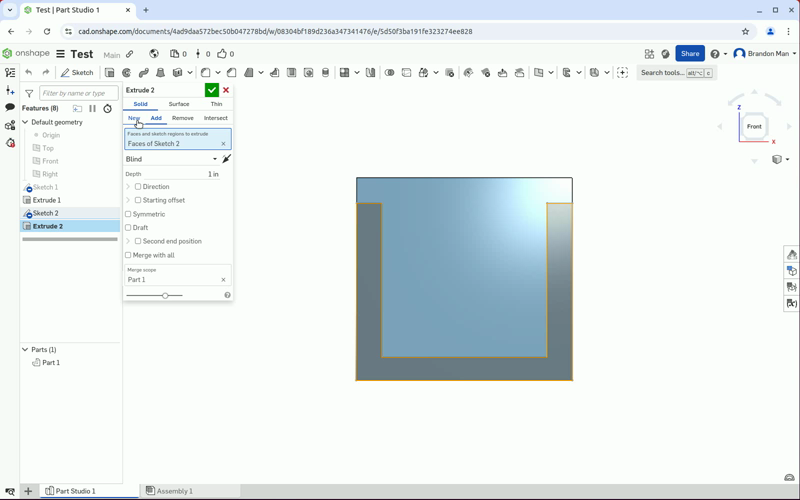
click(137, 120)
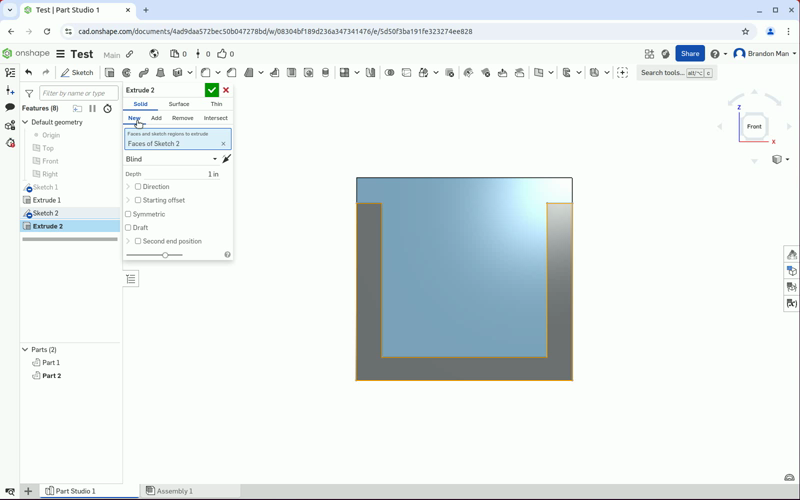
key(tab, 4)
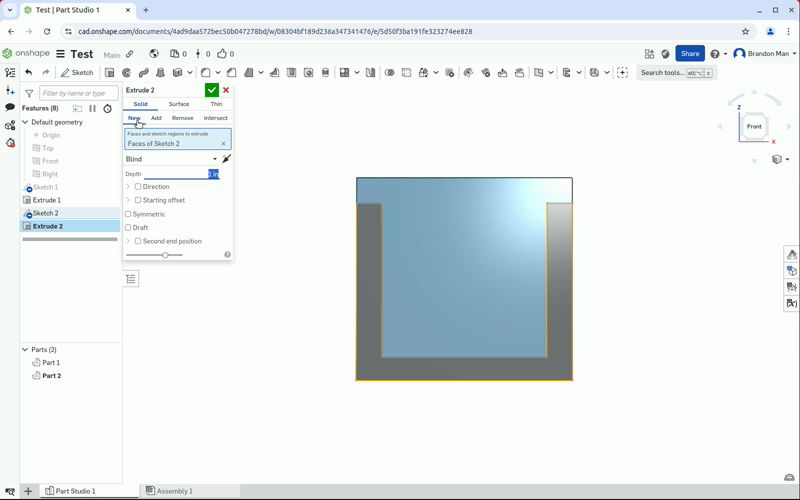
text(2.648)
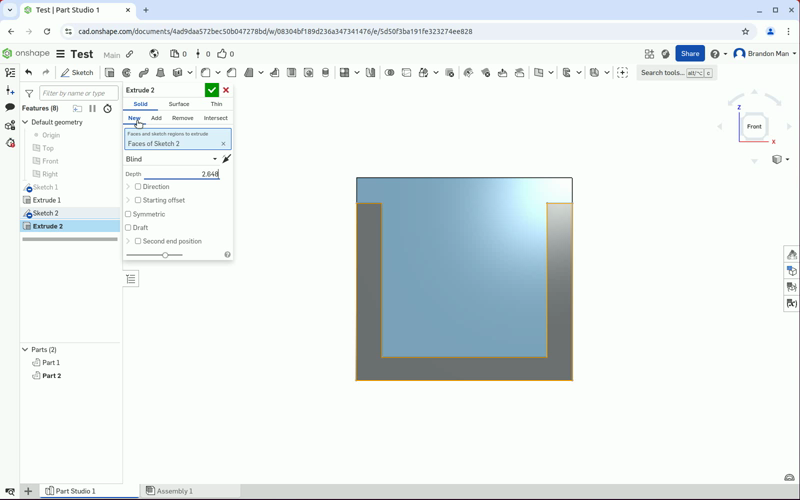
key(enter)
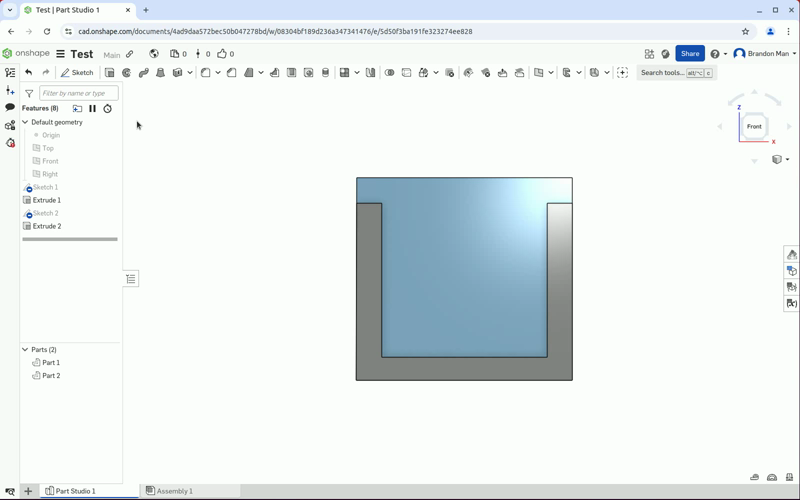
key(shift+h)
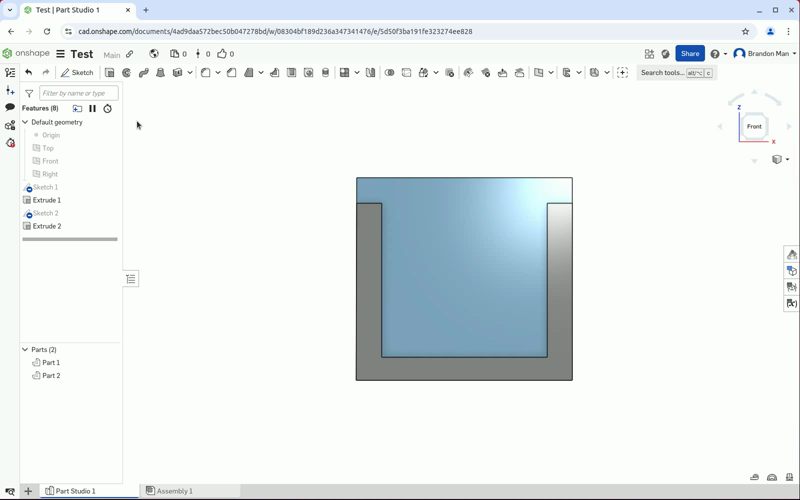
key(shift+h)
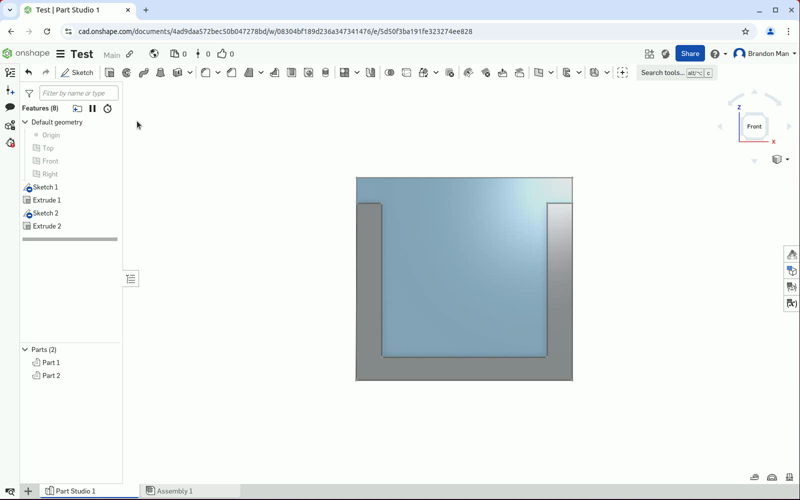
key(shift+7)
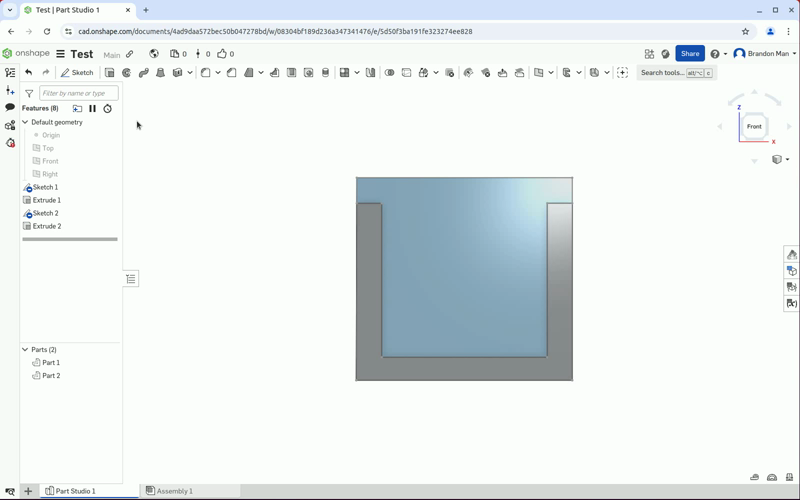
key(left, 2)
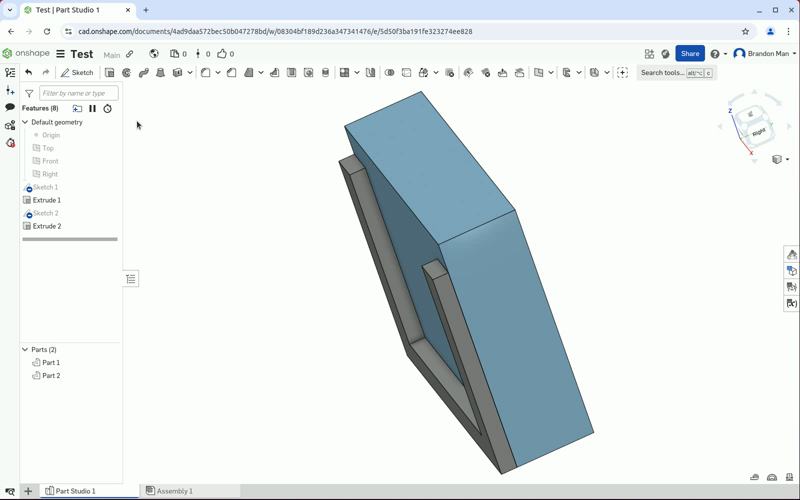
key(down, 2)
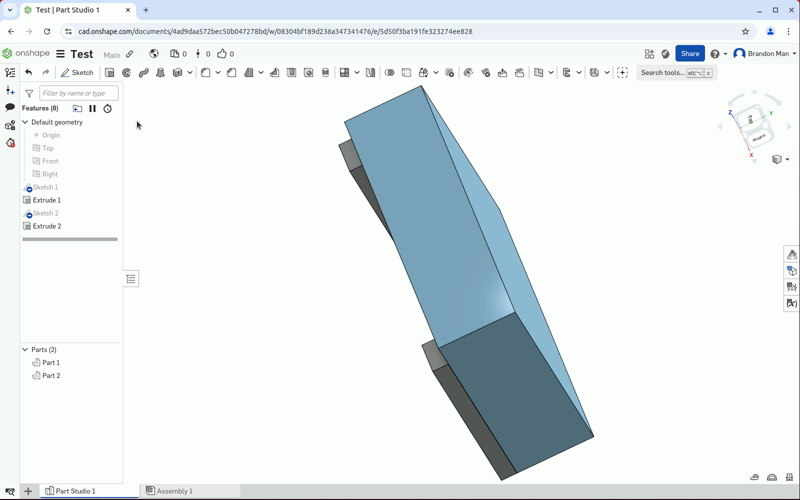
key(up, 2)
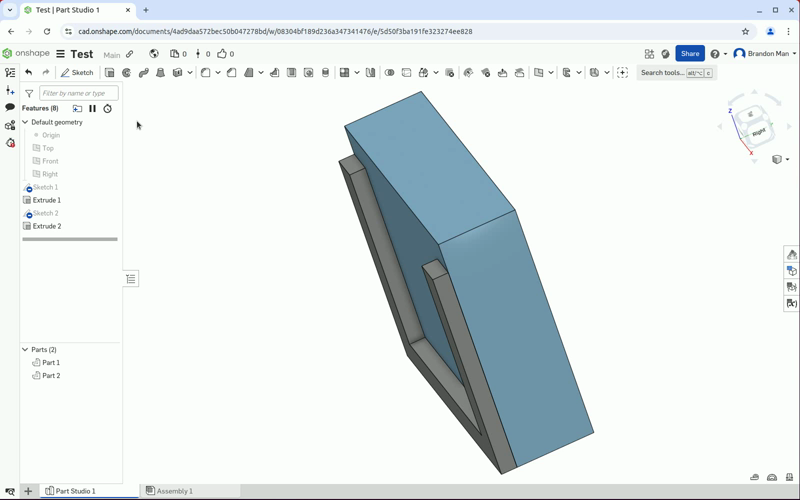
key(right, 2)
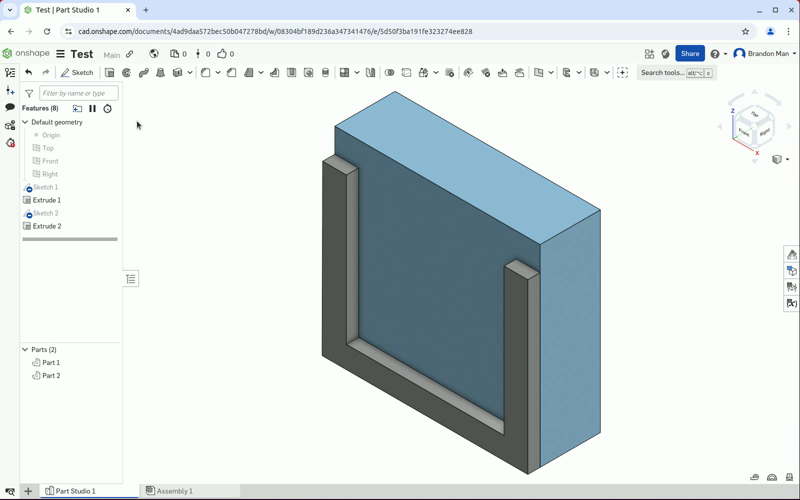
mouse_move(73, 189)
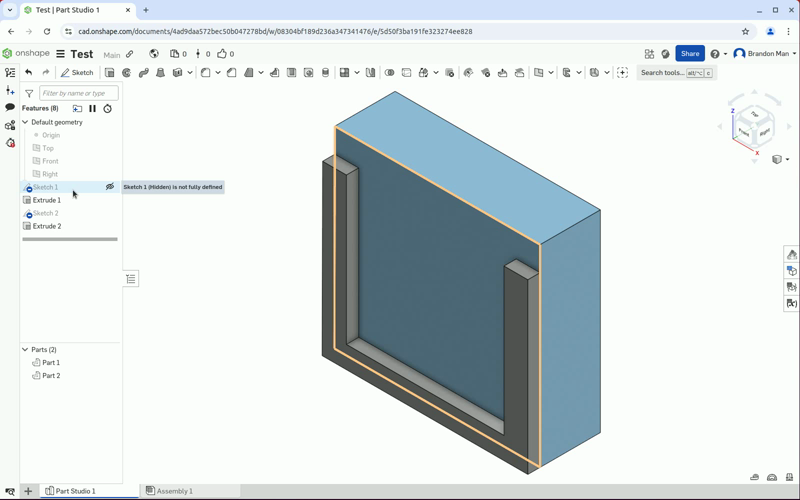
click(73, 189)